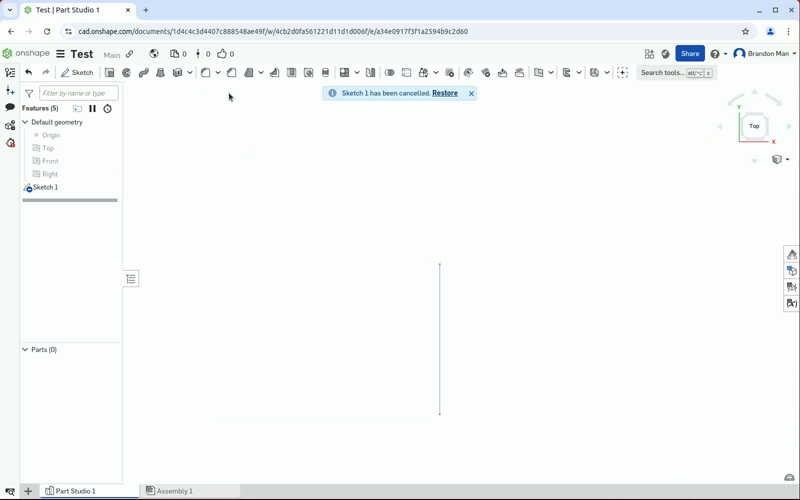
key(shift+h)
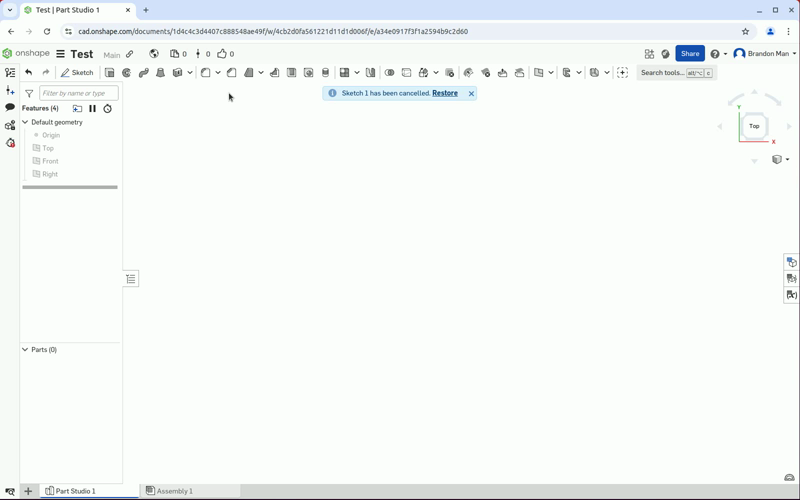
mouse_move(73, 352)
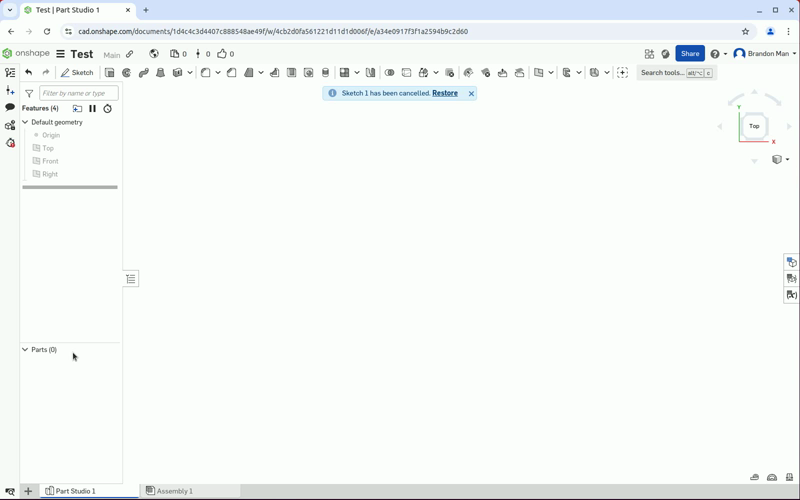
key(y)
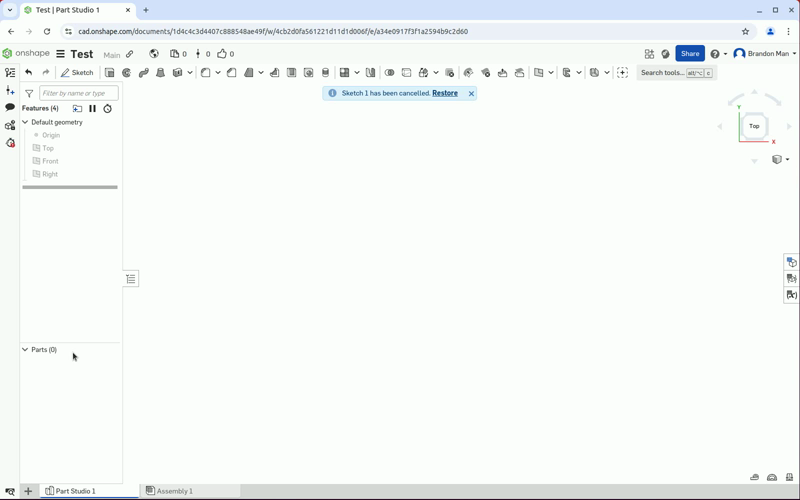
key(shift+p)
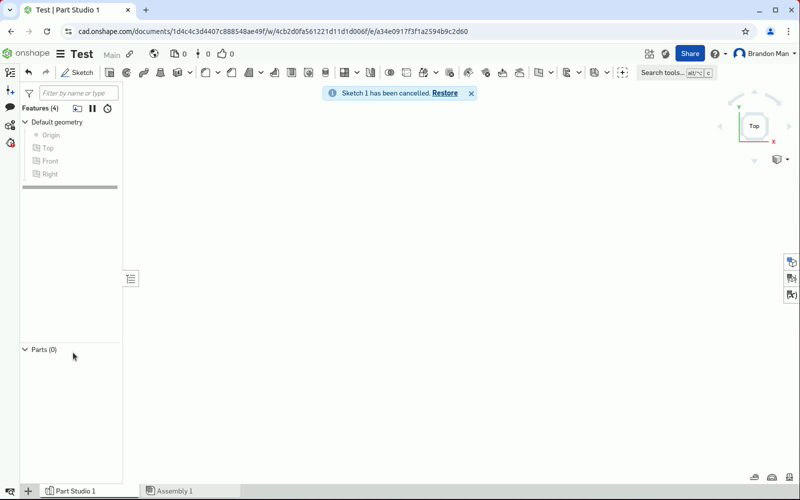
key(space)
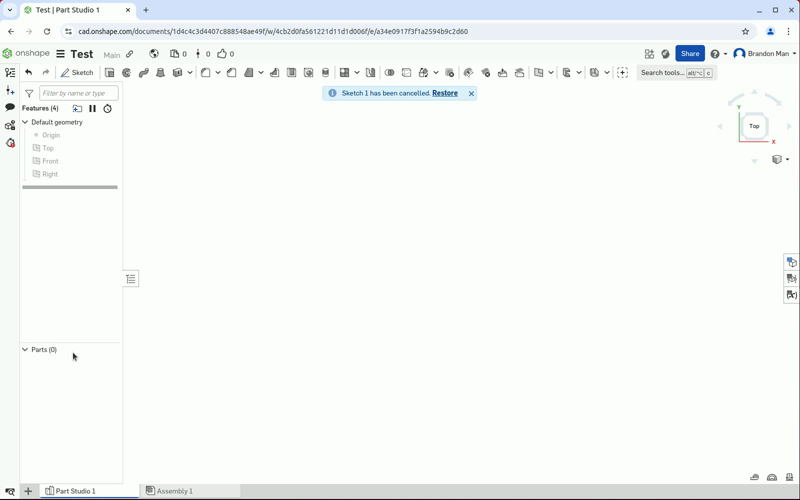
key_down(shift)
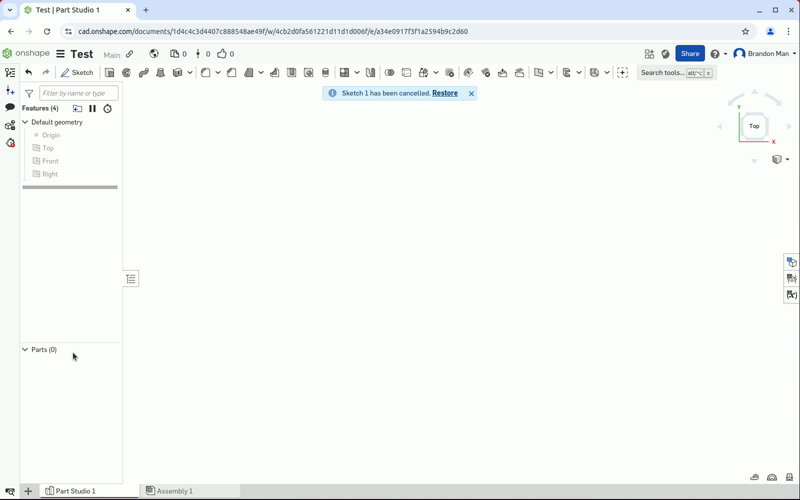
key(up)
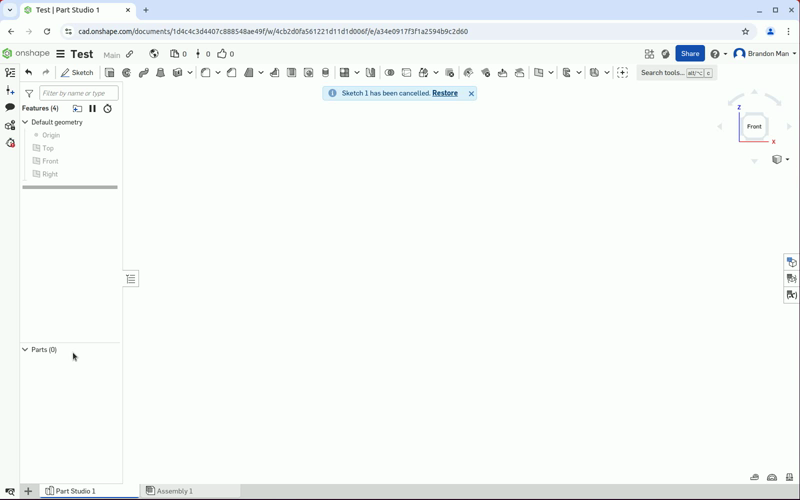
key_up(shift)
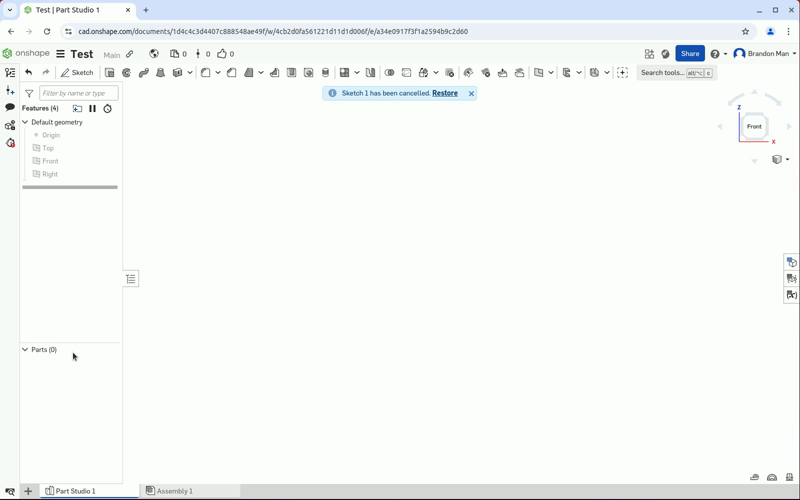
key(space)
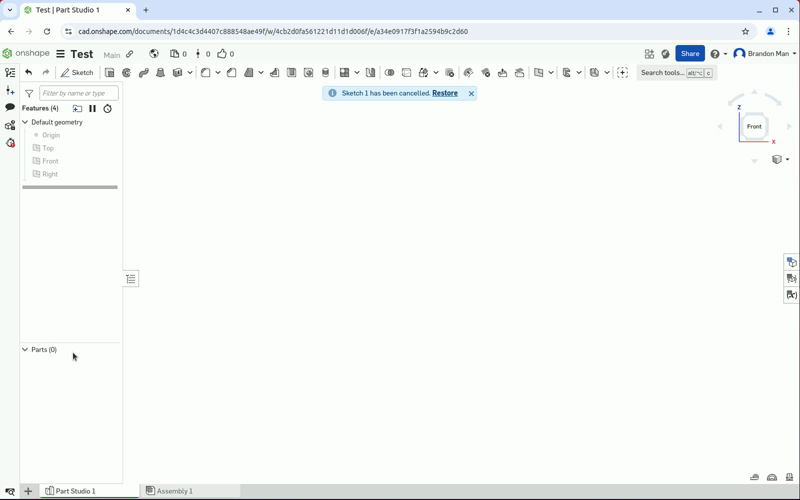
key_down(shift)
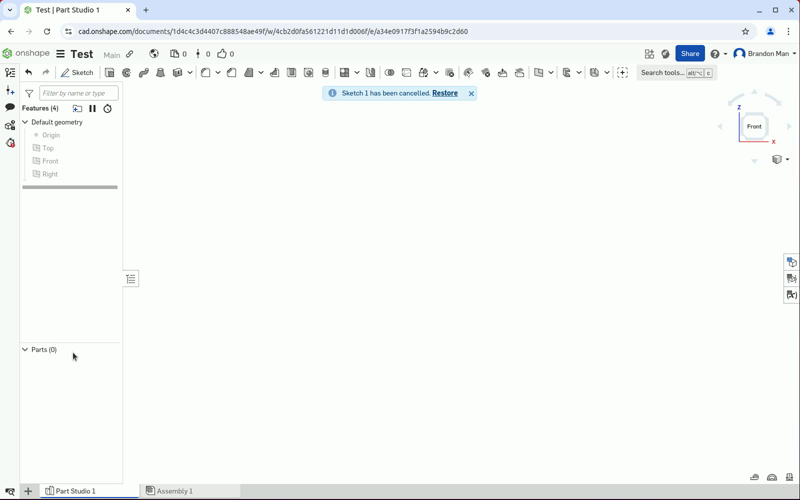
key(left)
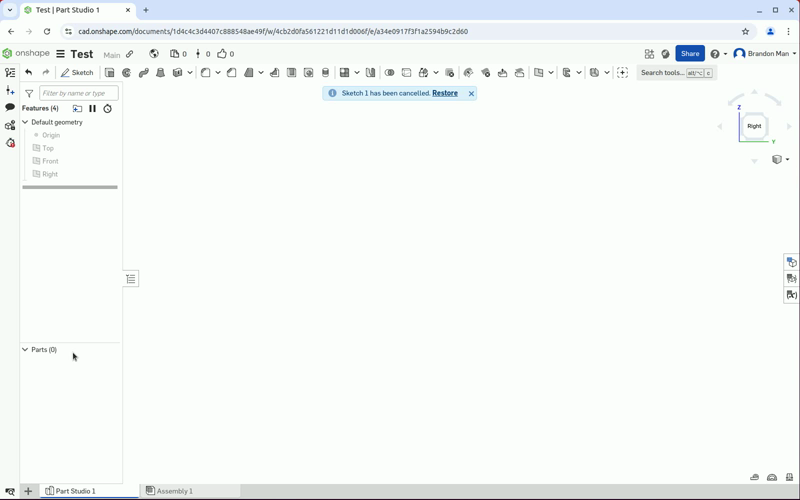
key_up(shift)
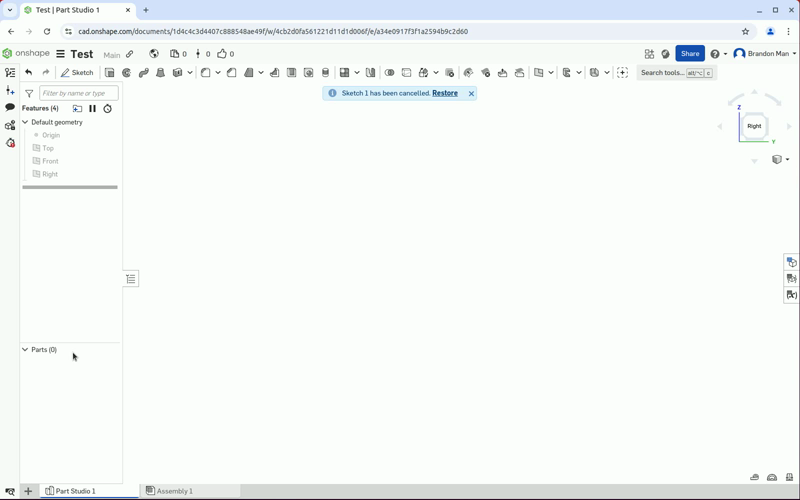
mouse_move(73, 352)
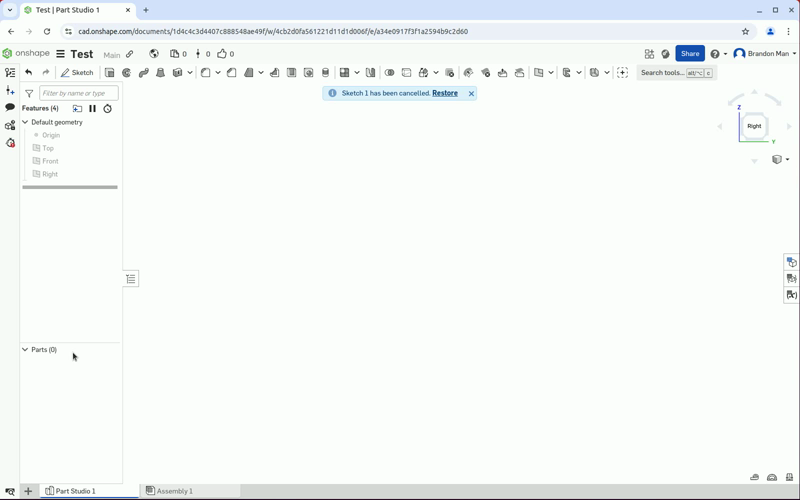
key(shift+y)
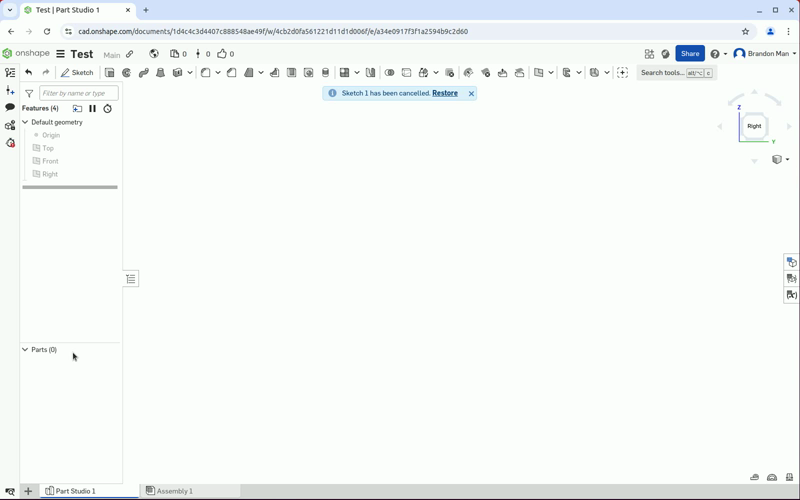
key(shift+s)
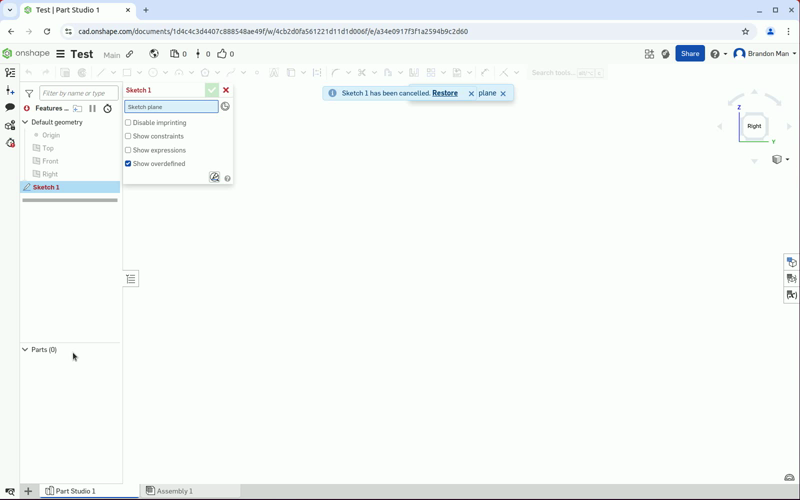
mouse_move(73, 176)
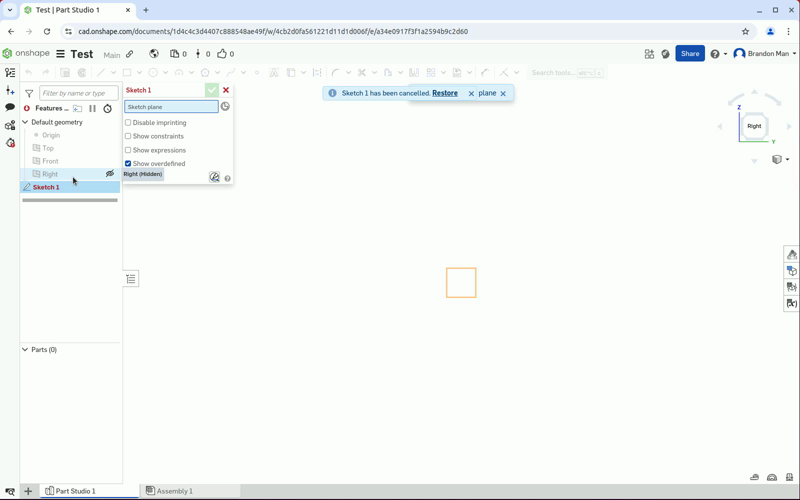
click(73, 176)
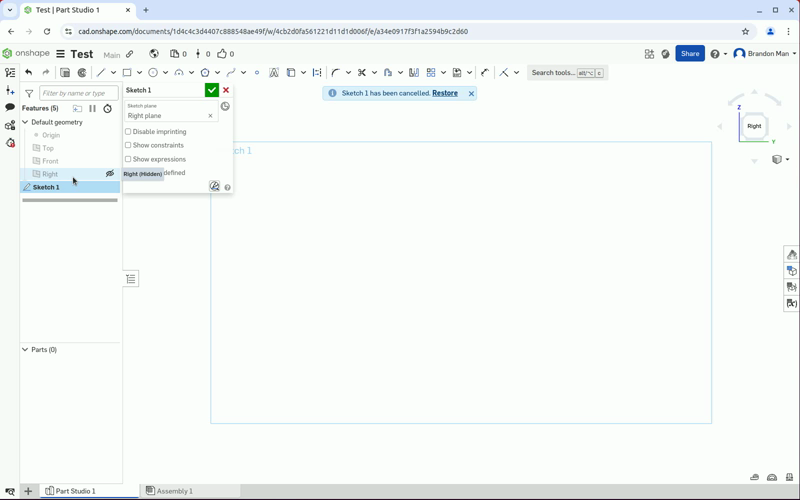
mouse_move(73, 352)
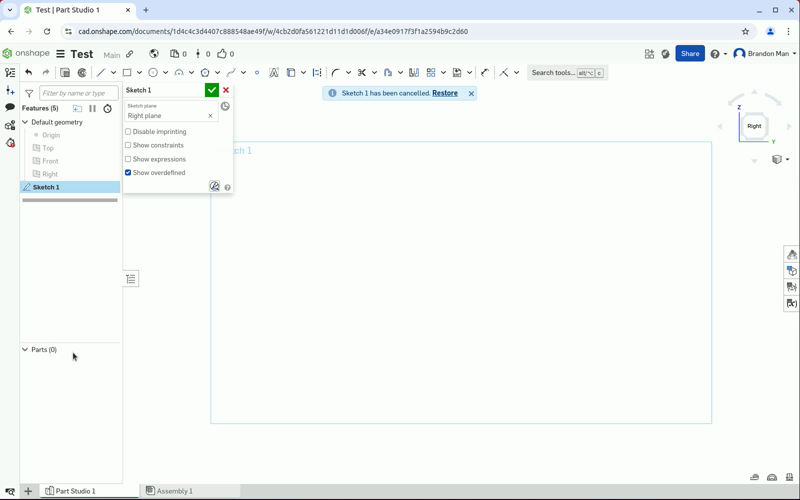
key(y)
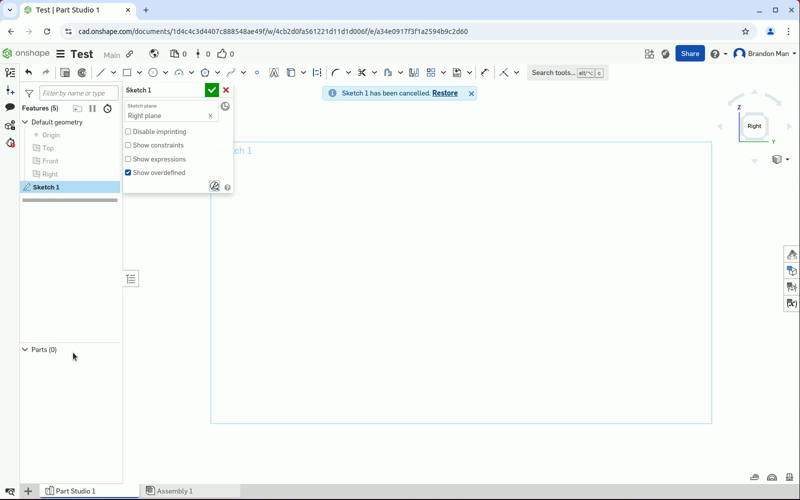
key(l)
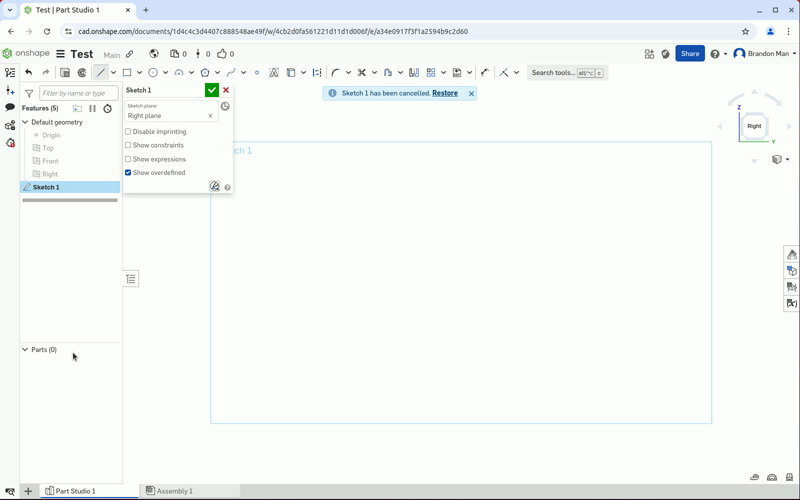
key_down(shift)
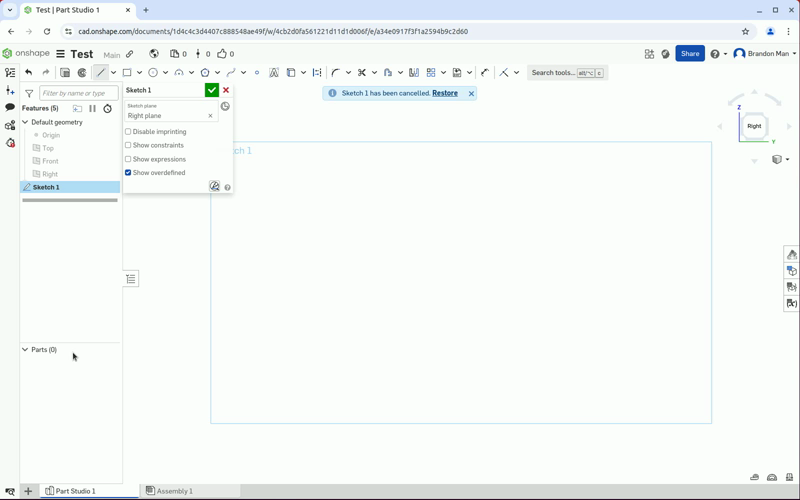
mouse_move(348, 373)
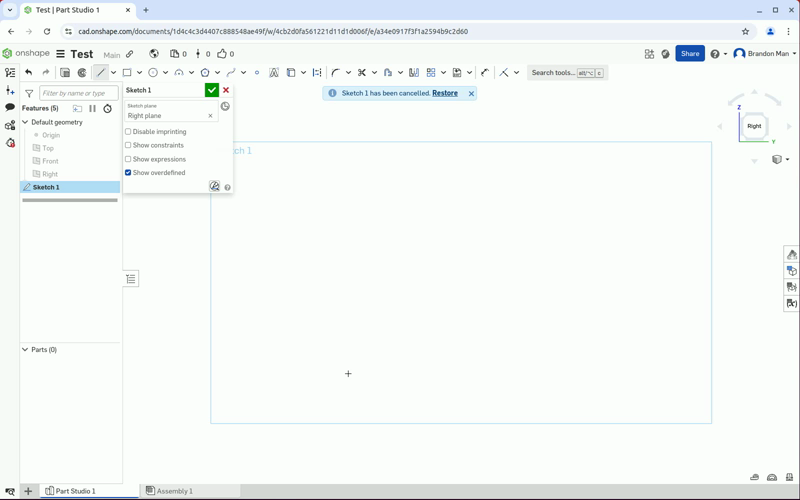
click(348, 373)
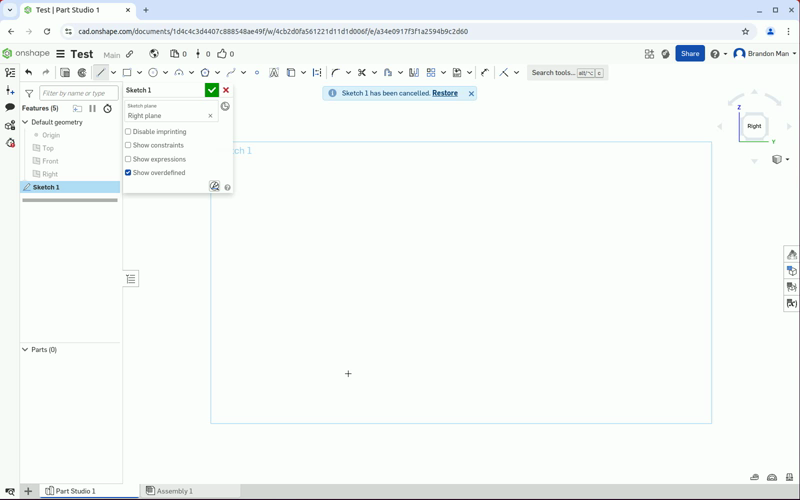
key_up(shift)
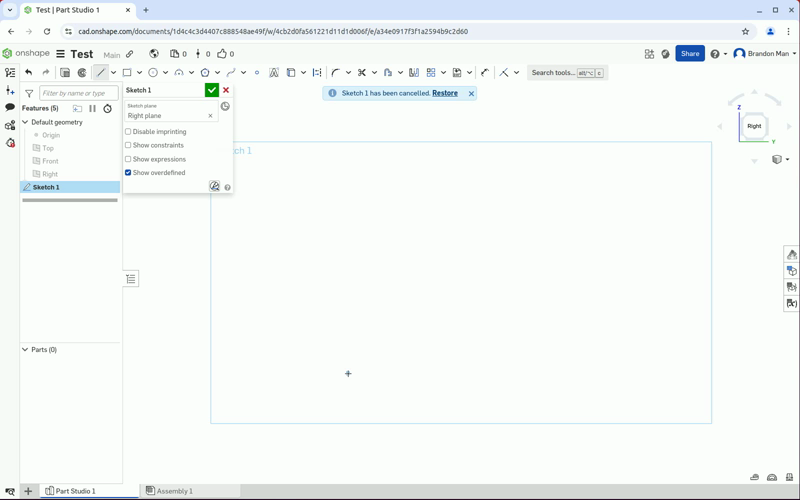
key_down(shift)
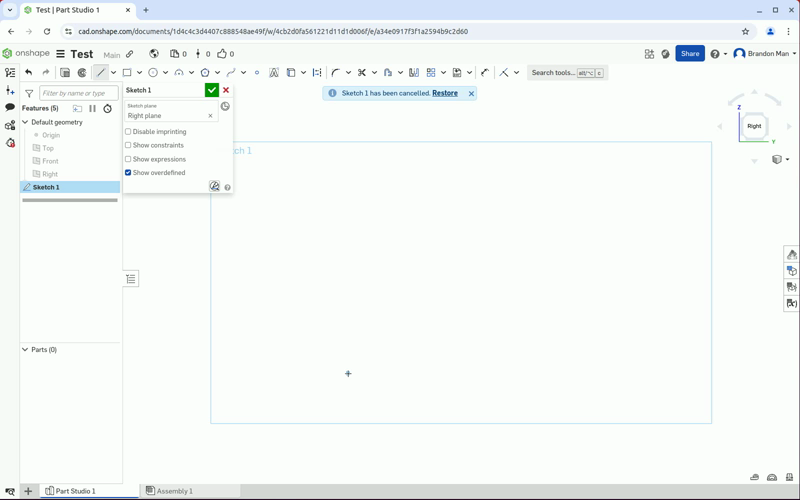
mouse_move(572, 373)
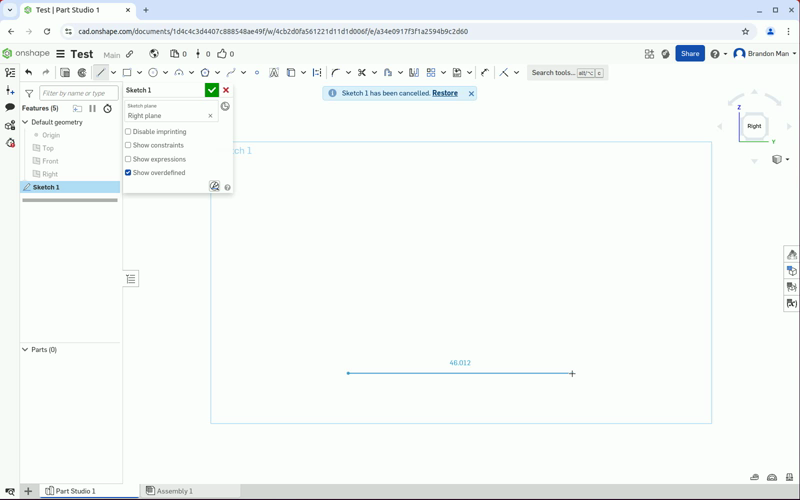
click(572, 373)
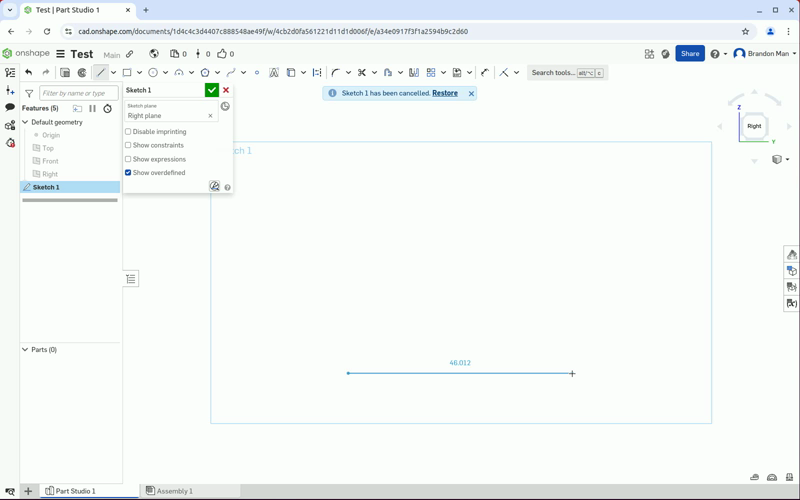
key_up(shift)
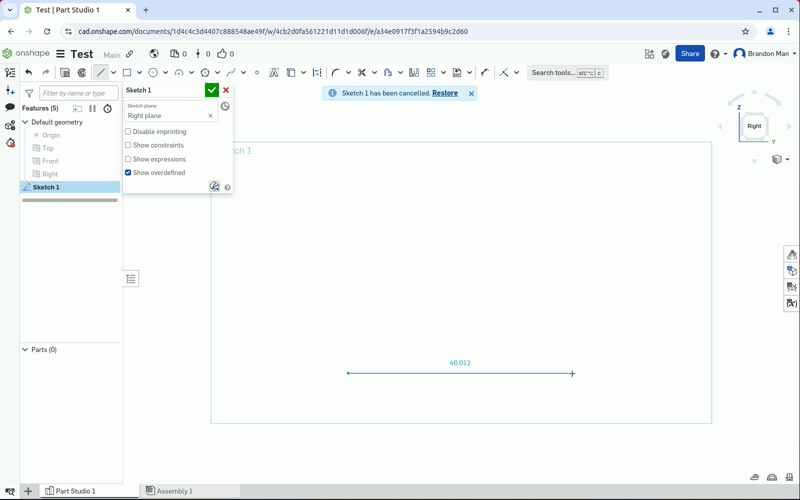
key_down(shift)
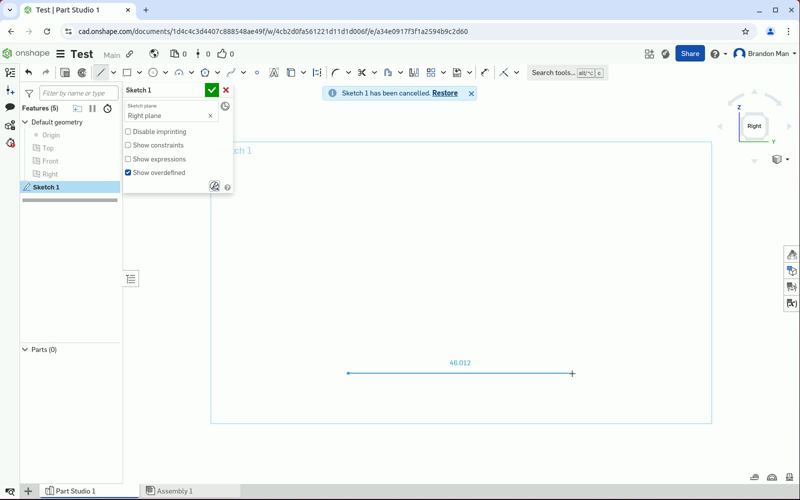
mouse_move(572, 194)
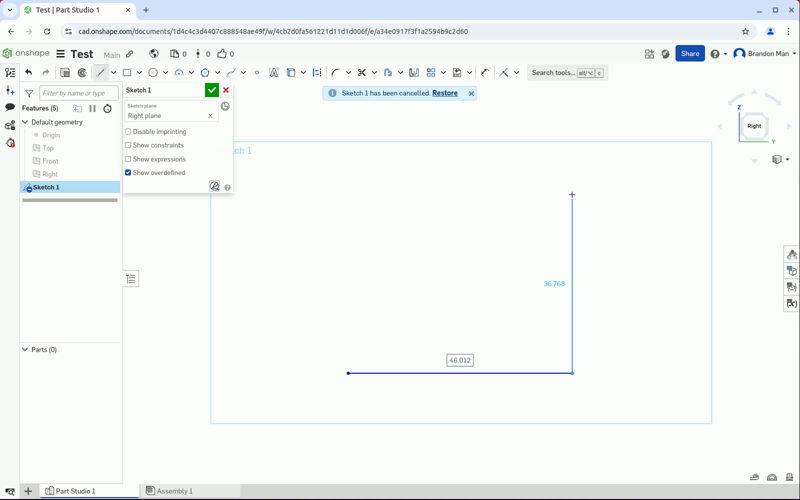
click(572, 194)
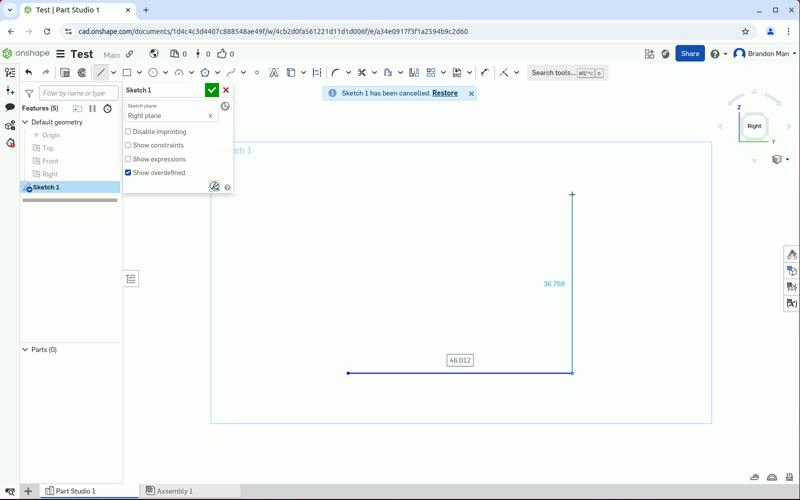
key_up(shift)
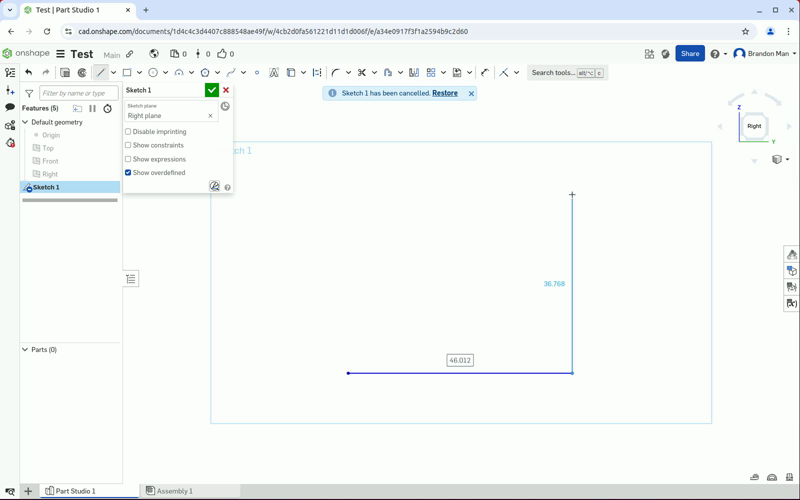
key_down(shift)
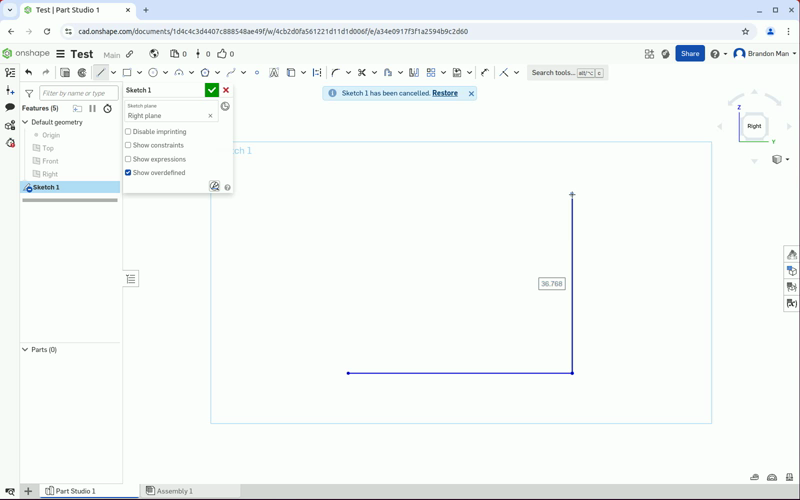
mouse_move(348, 194)
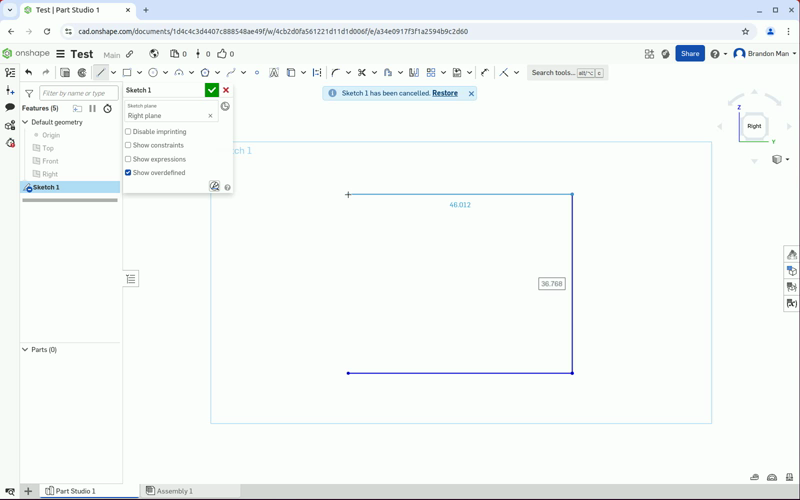
click(348, 194)
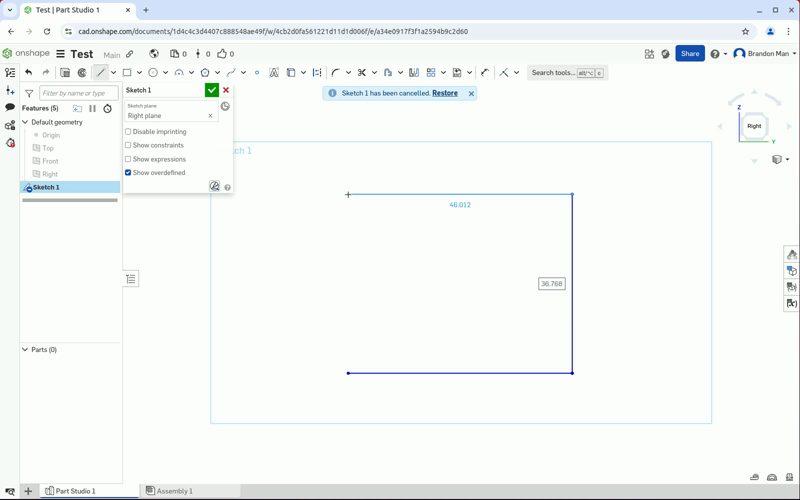
key_up(shift)
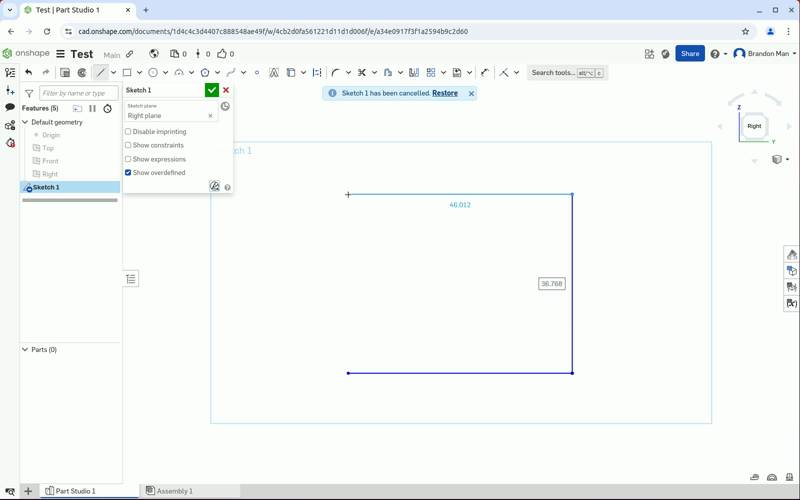
key_down(shift)
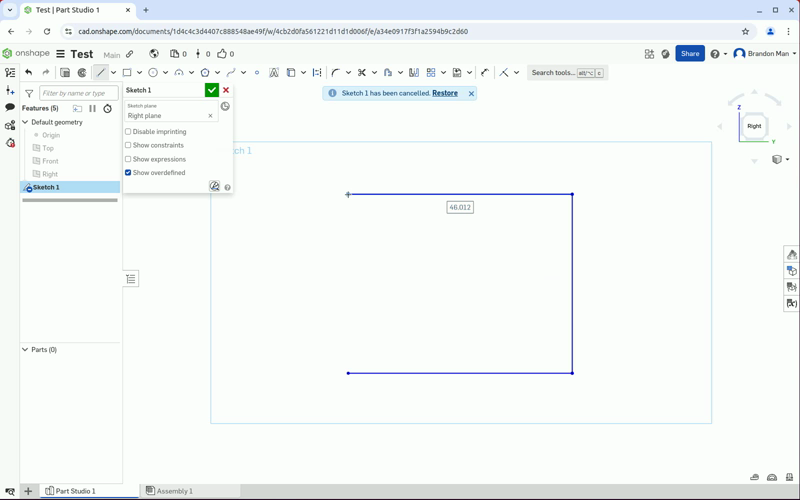
mouse_move(348, 373)
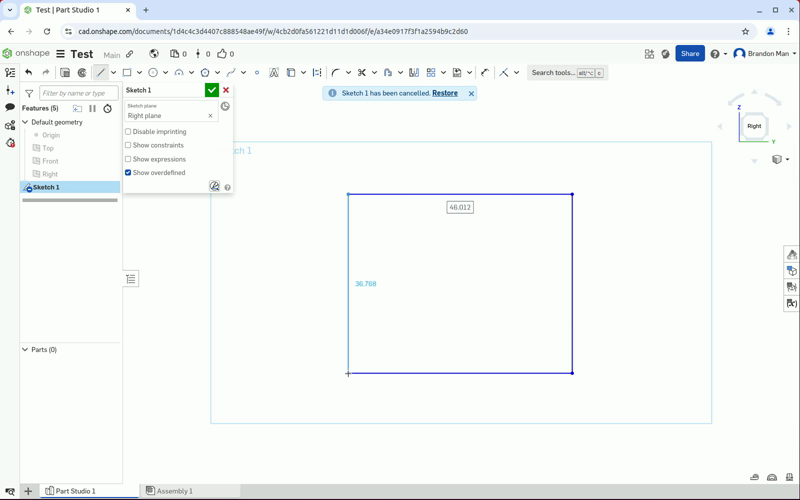
key_up(shift)
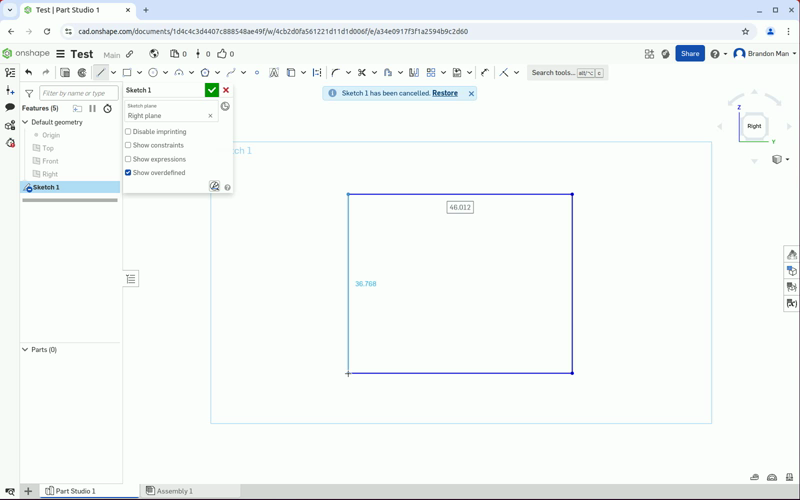
click(348, 373)
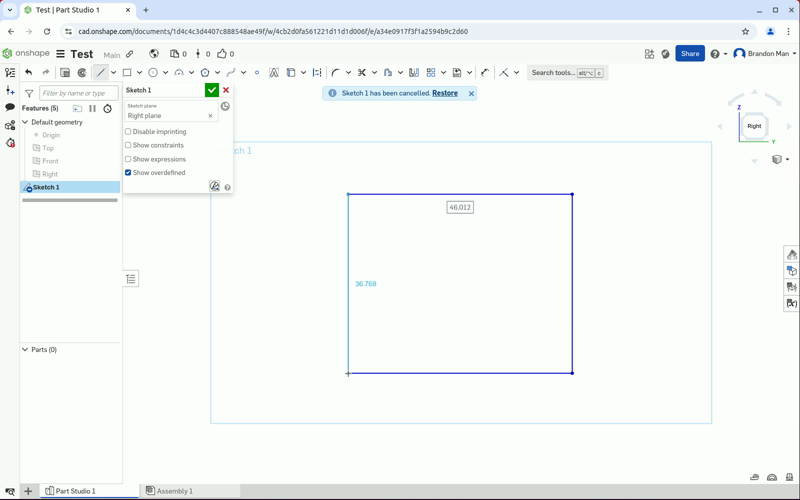
key(esc)
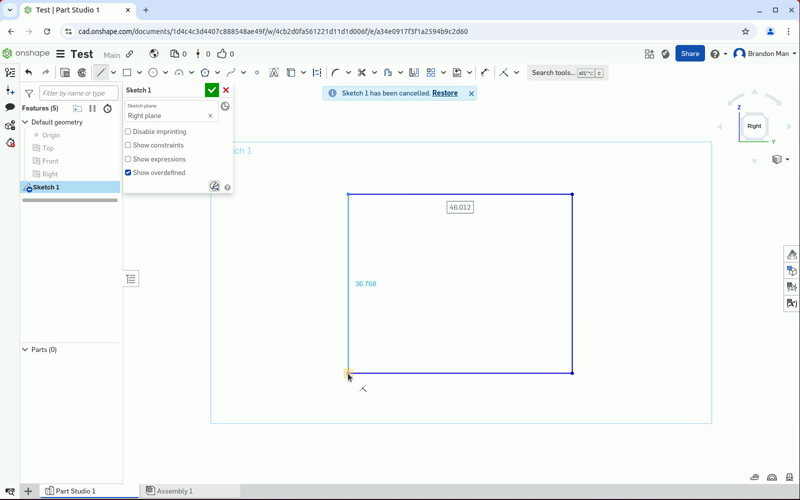
mouse_move(485, 336)
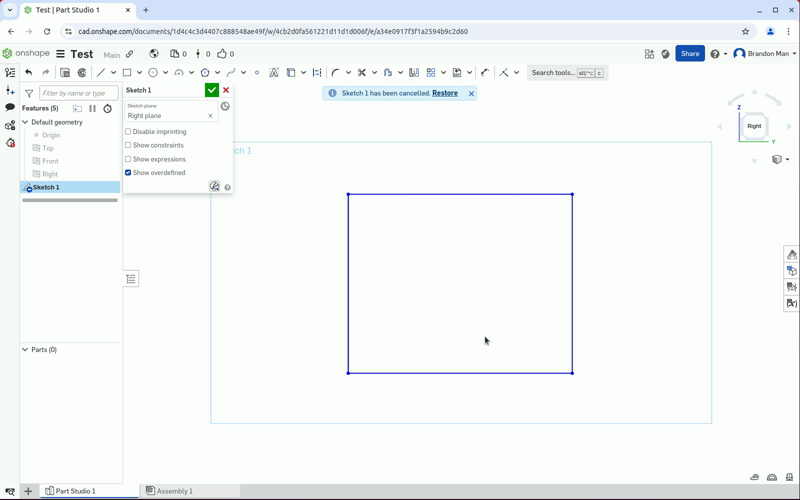
click(485, 336)
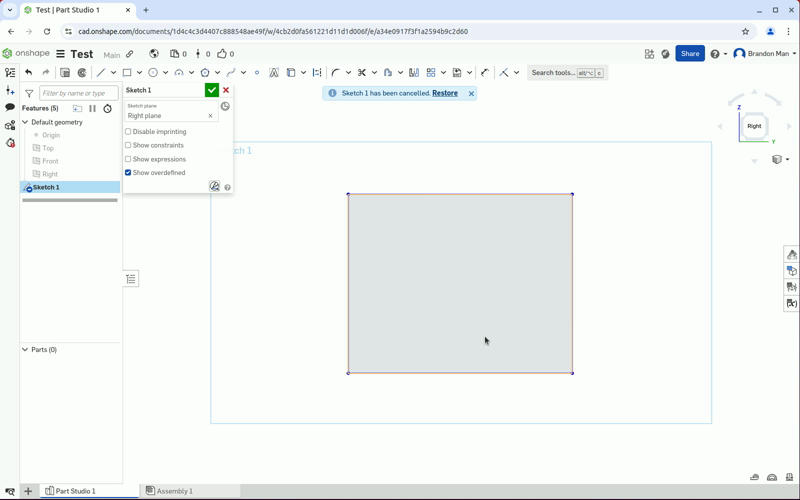
mouse_move(73, 352)
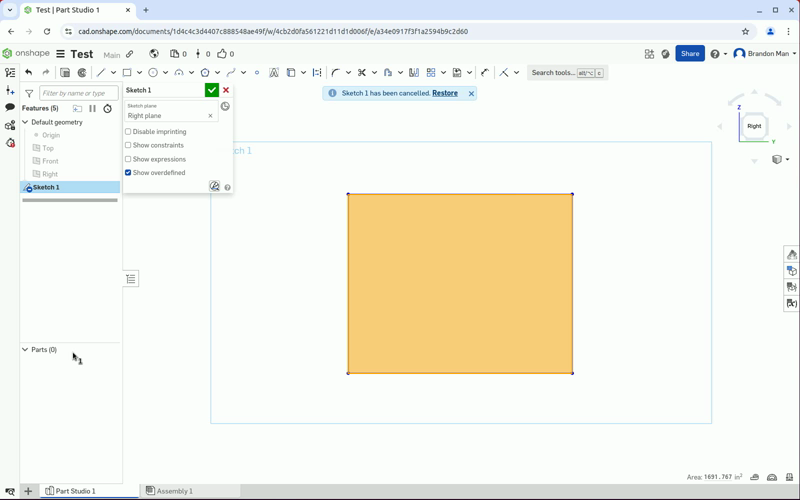
key(shift+y)
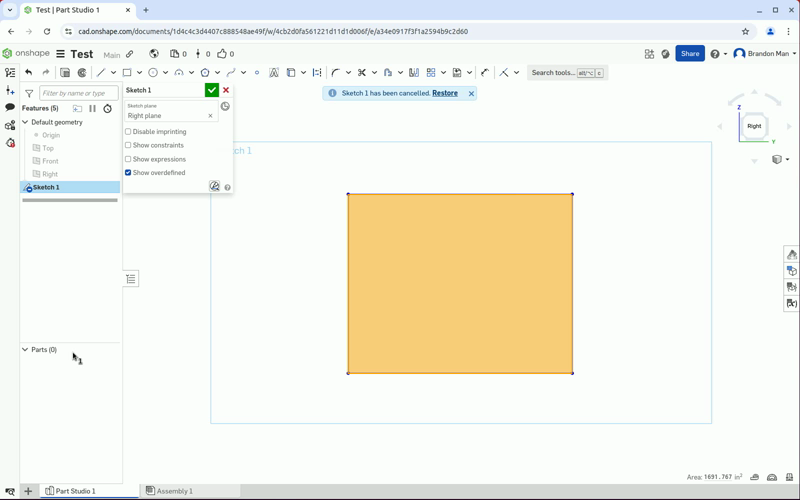
key(shift+e)
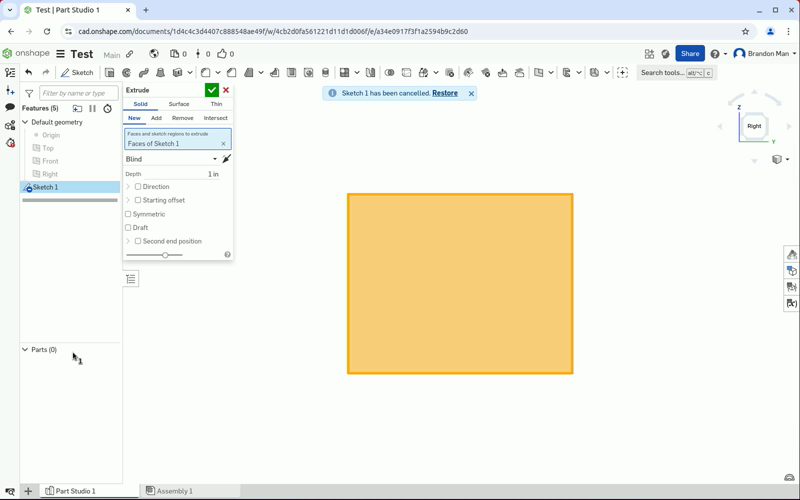
mouse_move(143, 106)
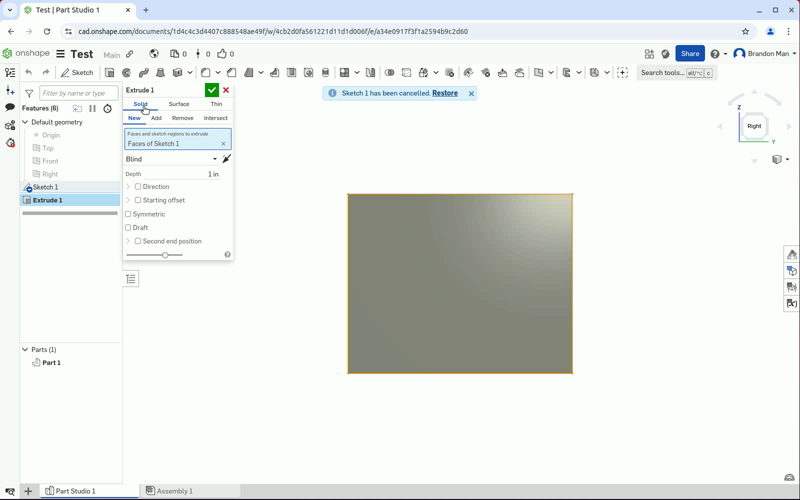
click(143, 106)
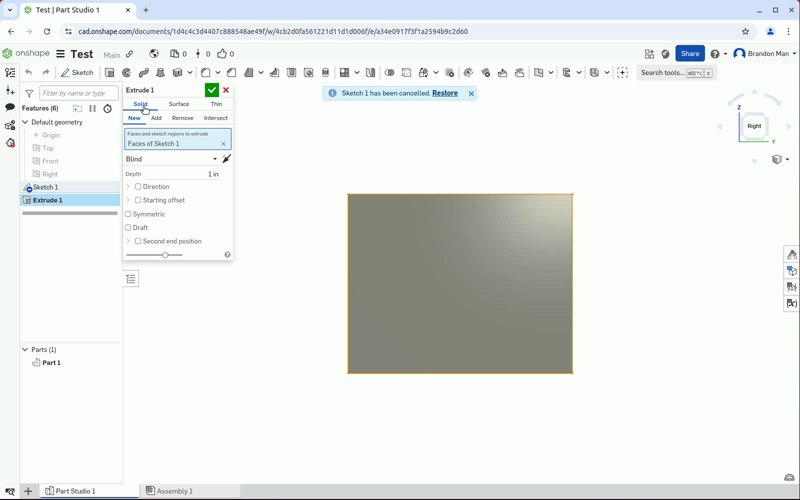
mouse_move(137, 120)
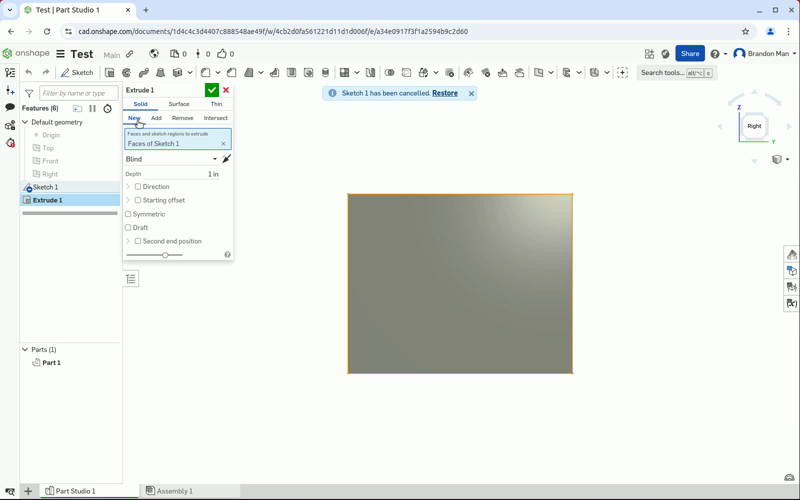
click(137, 120)
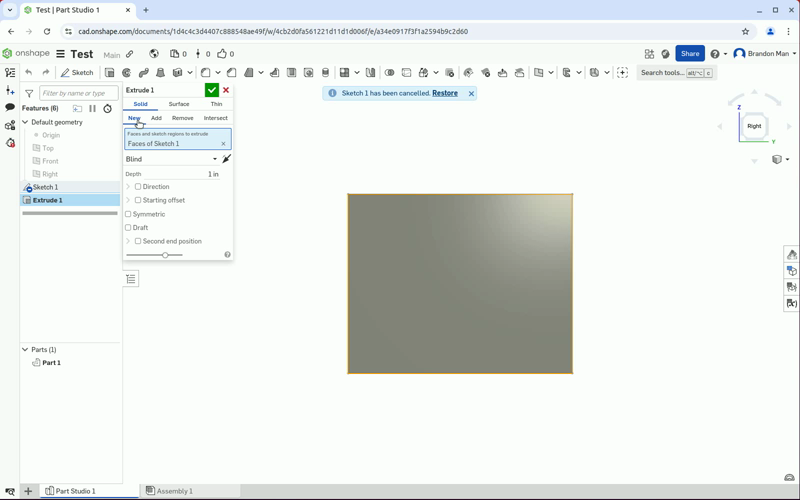
key(tab, 4)
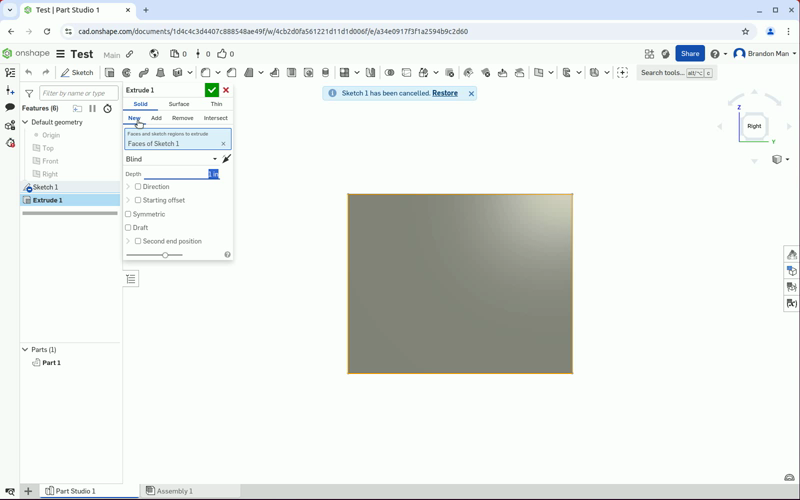
text(1.444)
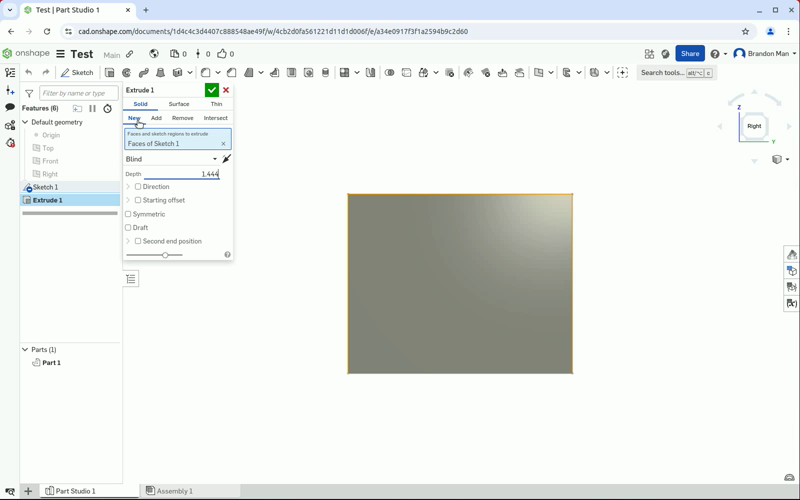
key(tab, 3)
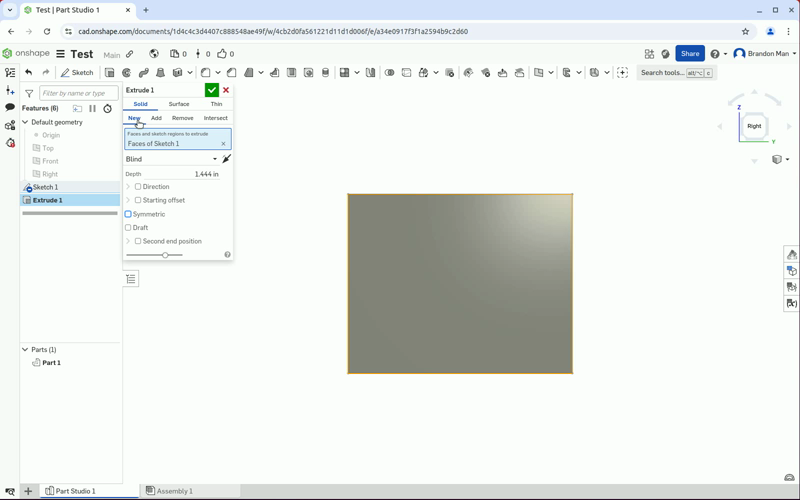
key(space)
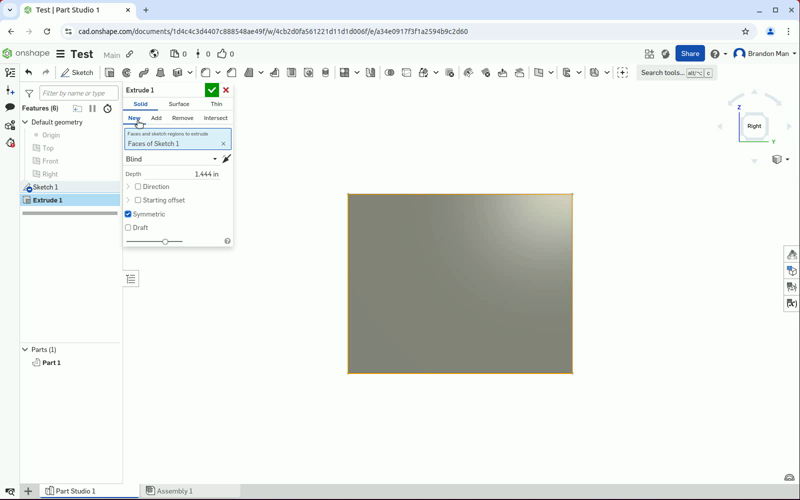
key(enter)
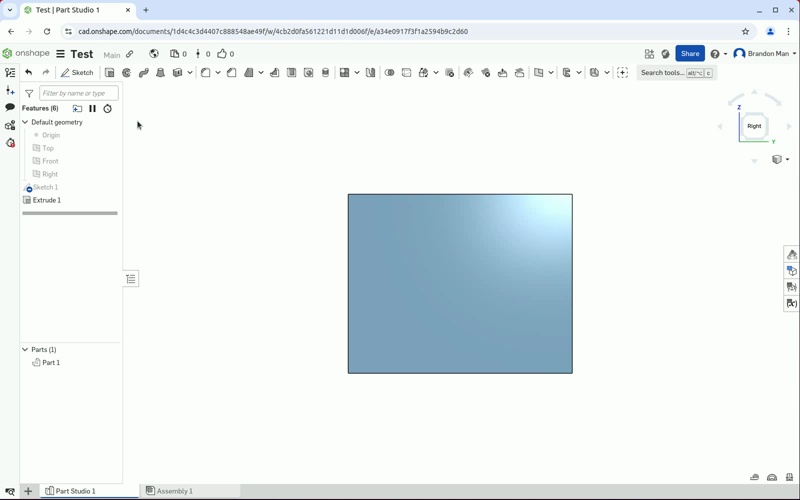
key(shift+h)
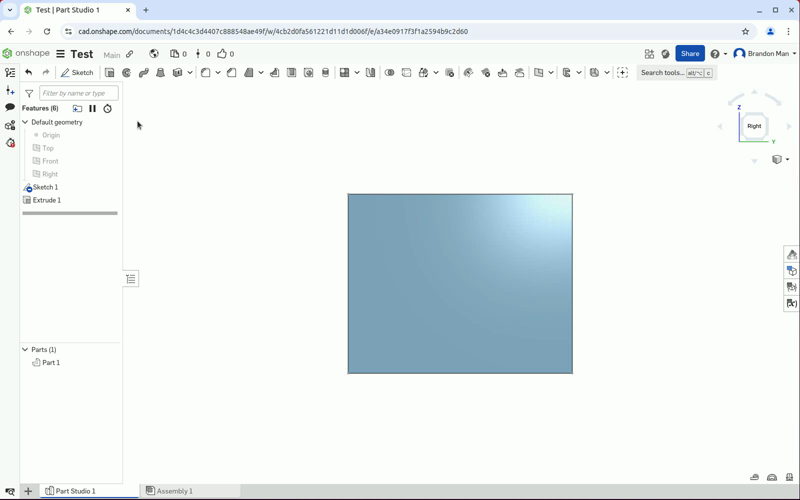
key(shift+h)
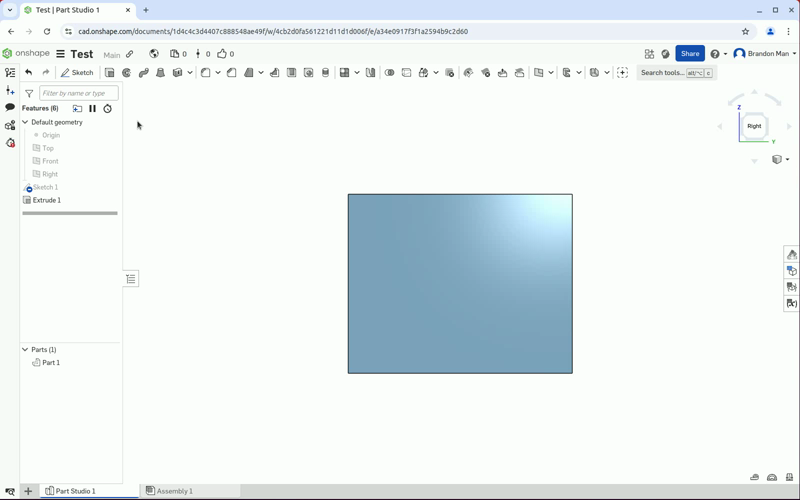
mouse_move(73, 189)
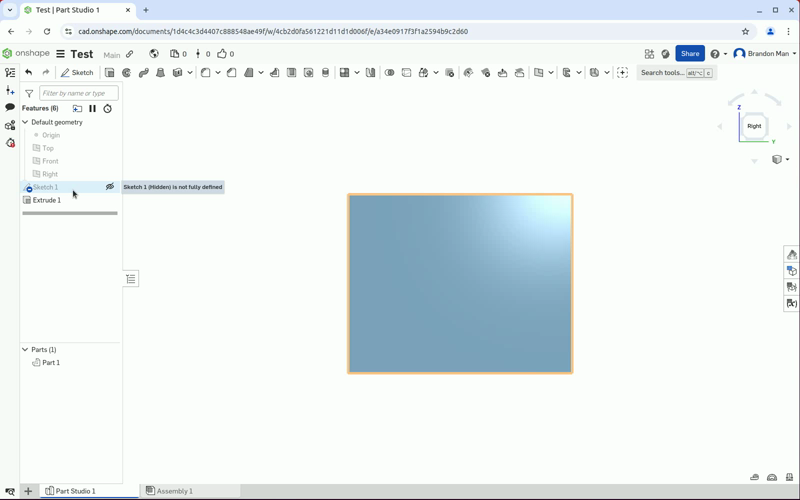
click(73, 189)
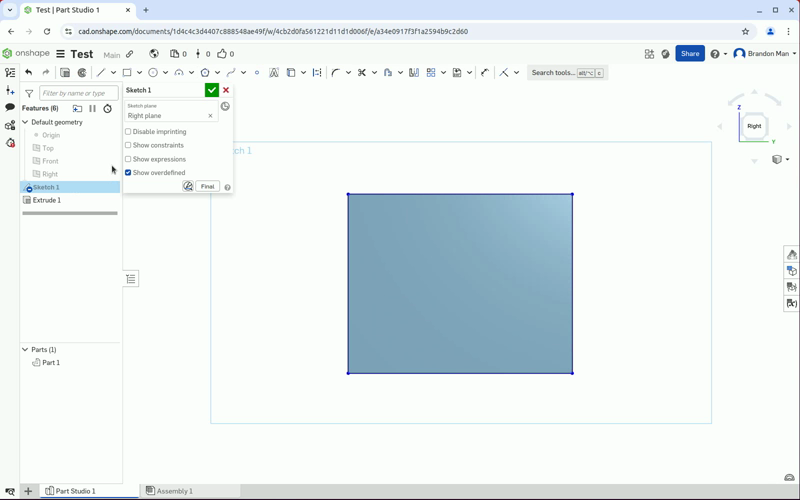
mouse_move(229, 92)
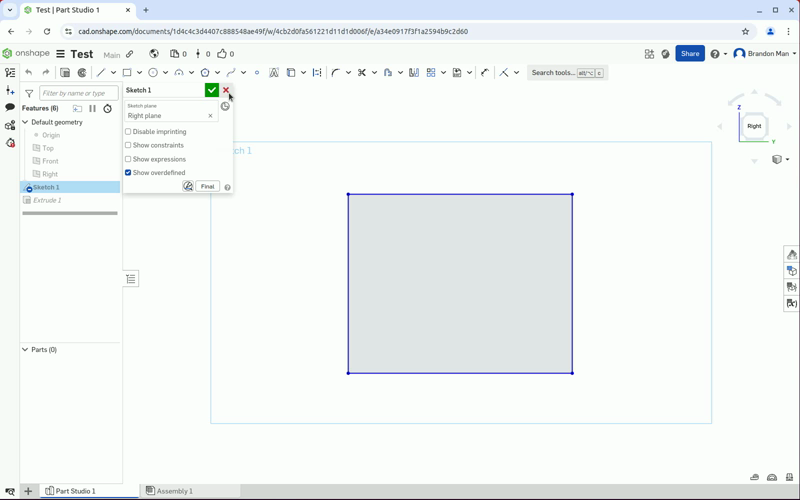
click(229, 92)
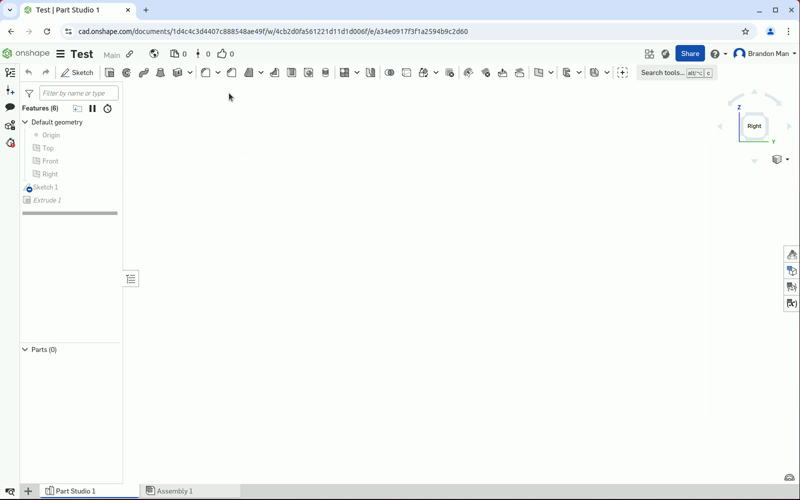
mouse_move(541, 75)
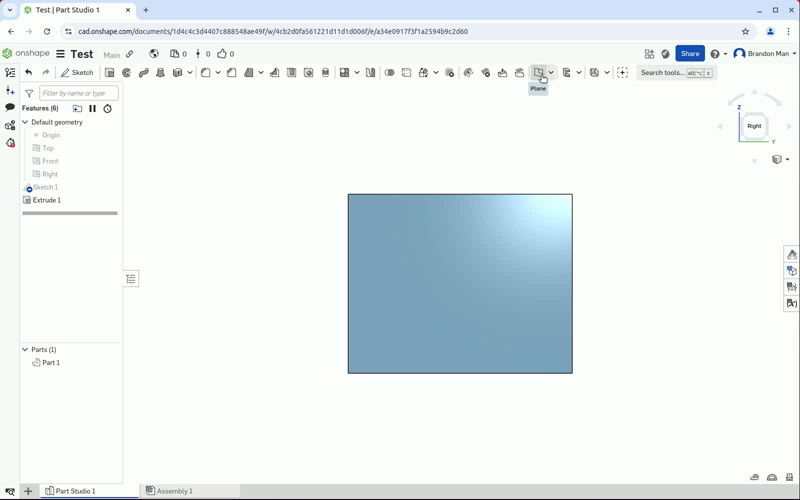
click(541, 75)
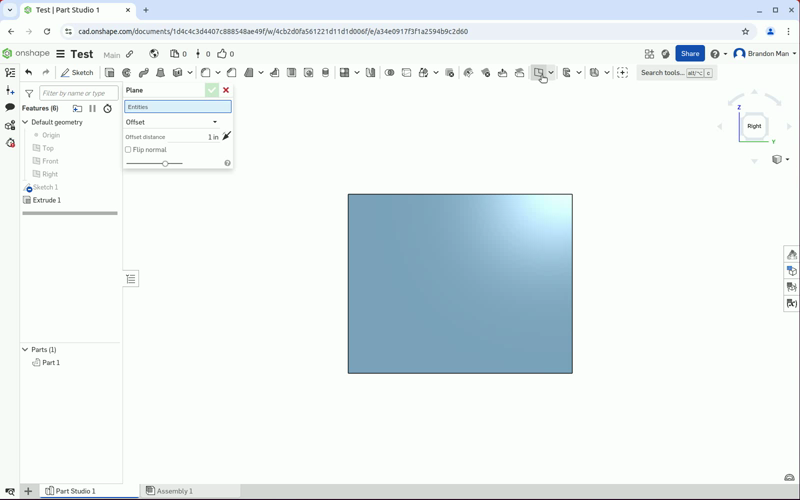
mouse_move(73, 176)
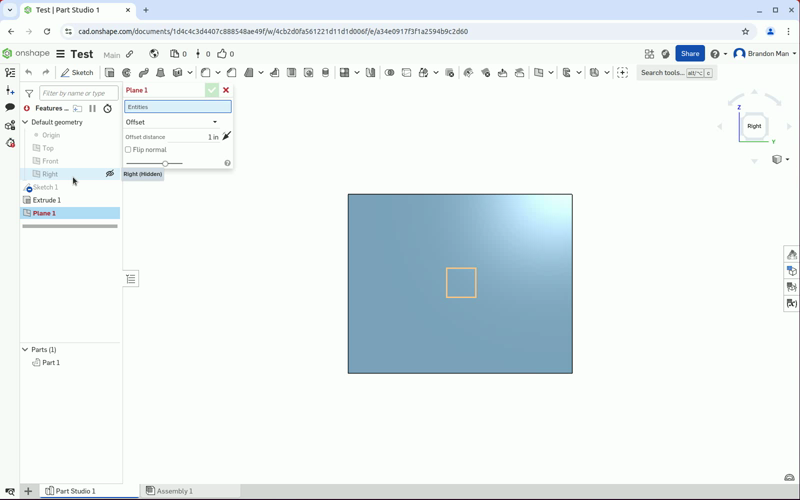
click(73, 176)
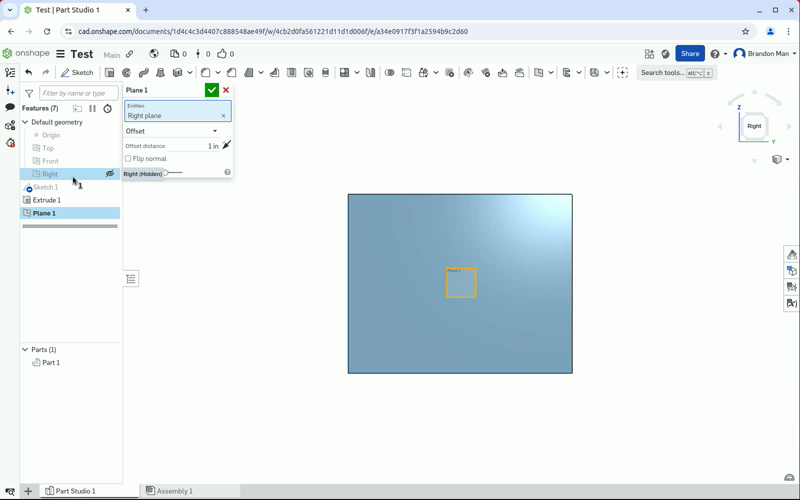
key(tab, 2)
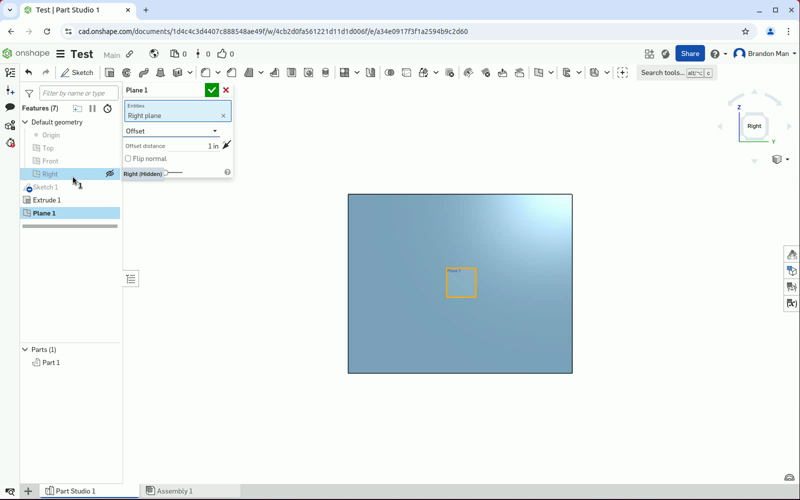
text(0.709)
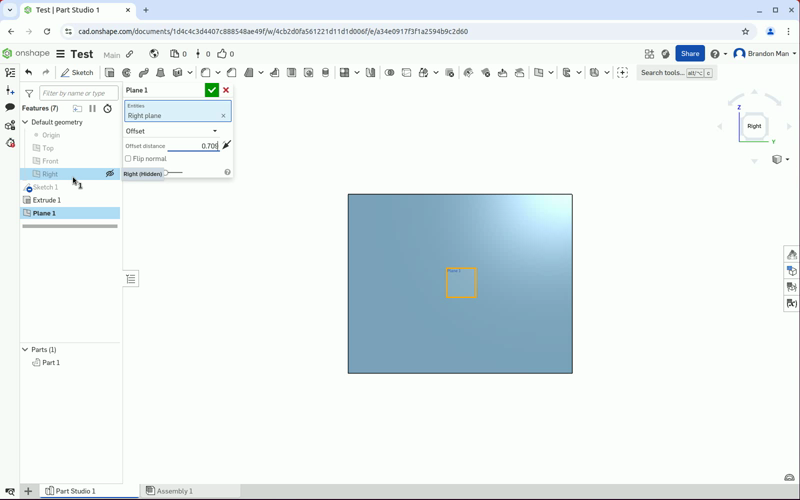
key(enter, 2)
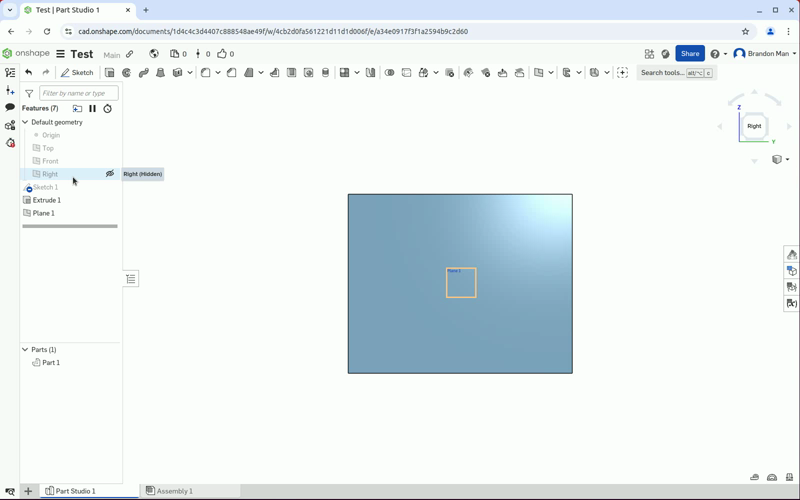
key(shift+s)
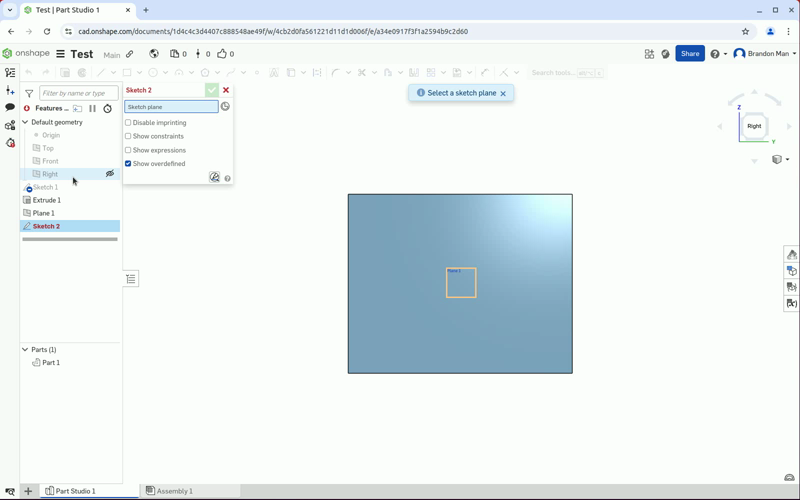
mouse_move(73, 215)
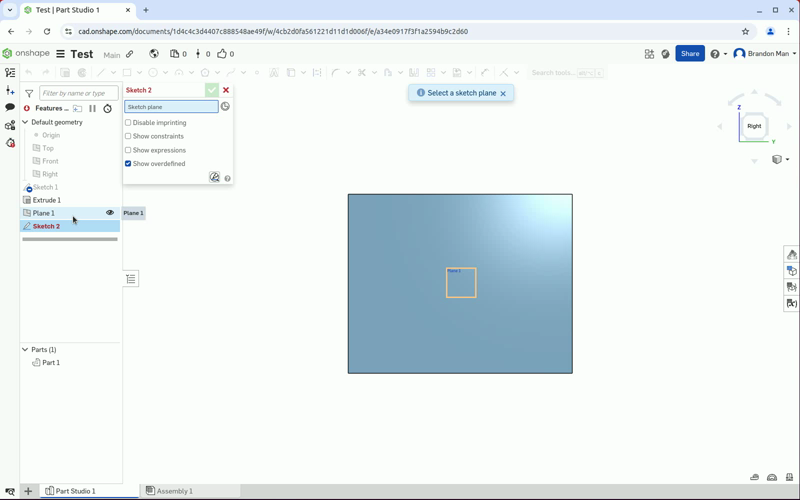
click(73, 215)
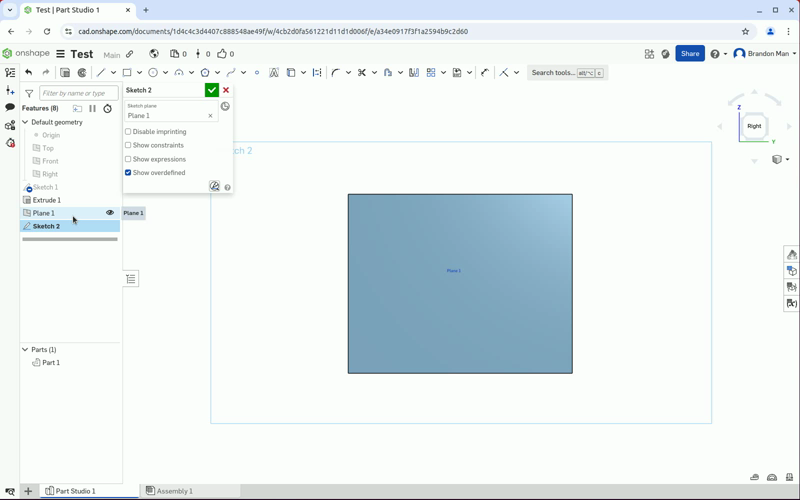
mouse_move(73, 352)
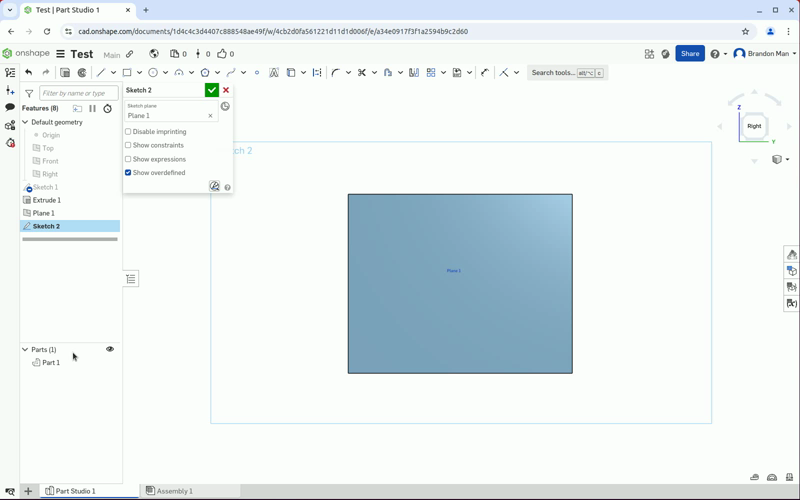
key(y)
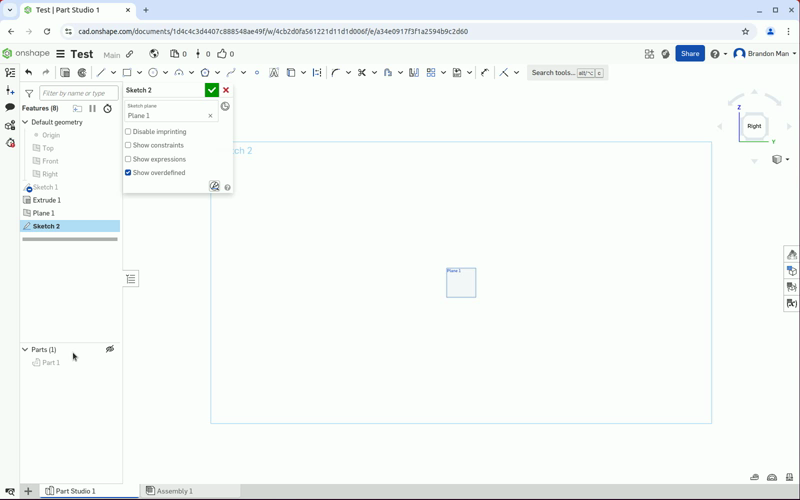
key(l)
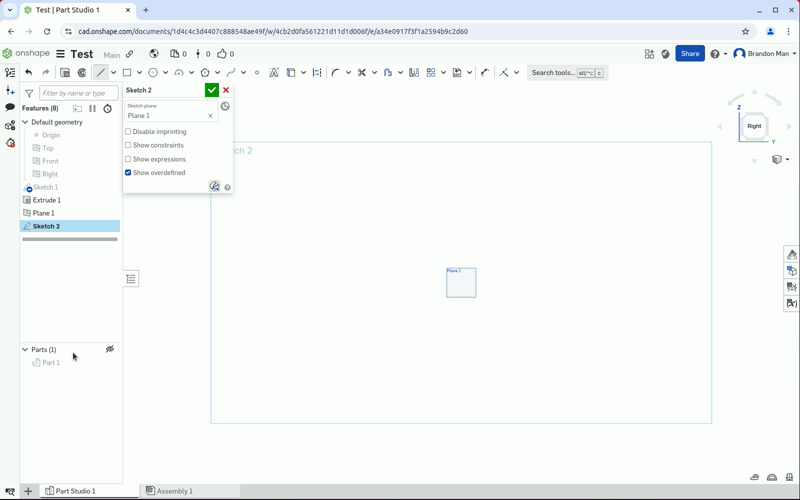
key_down(shift)
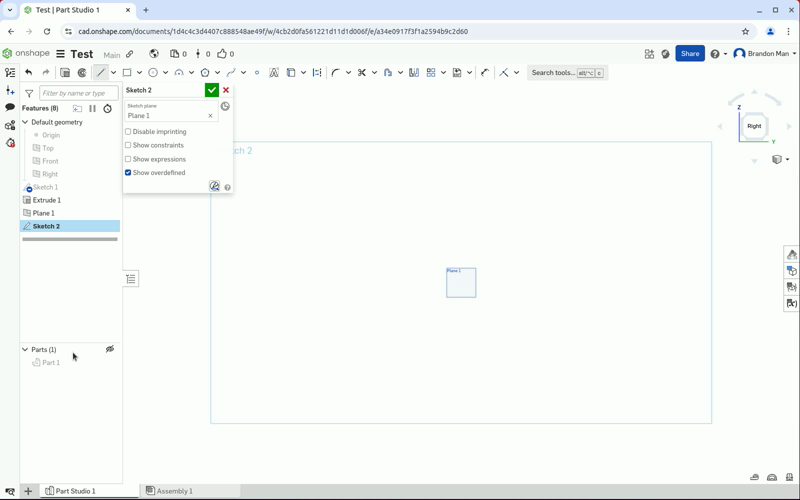
mouse_move(355, 373)
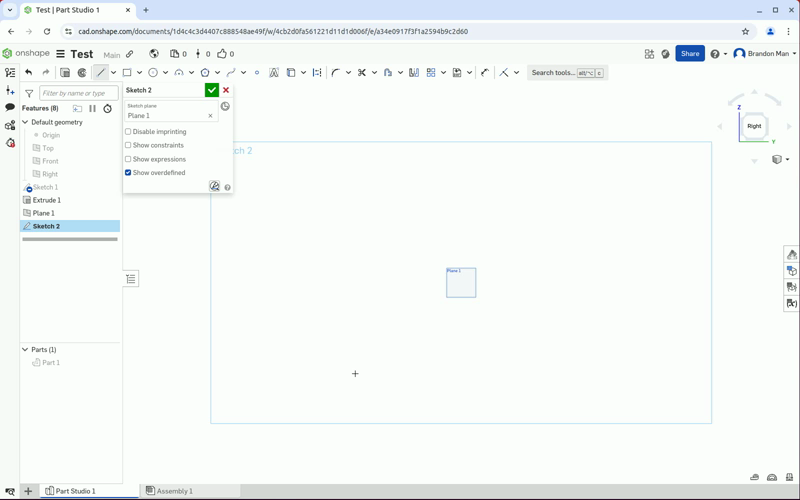
click(355, 373)
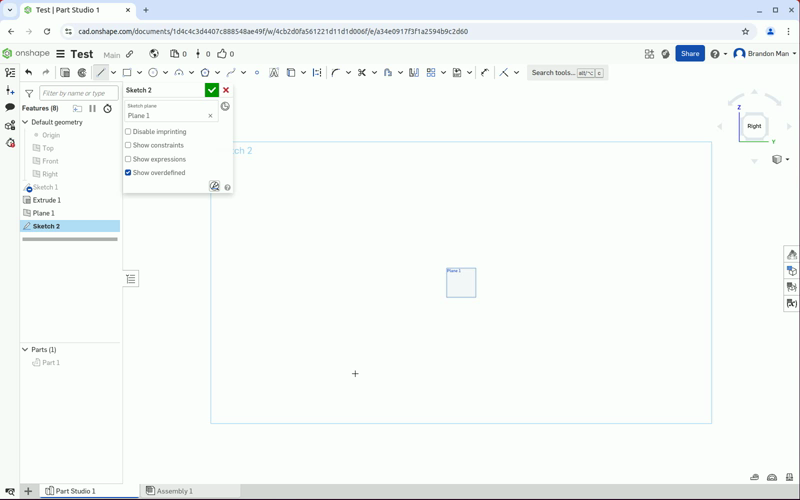
key_up(shift)
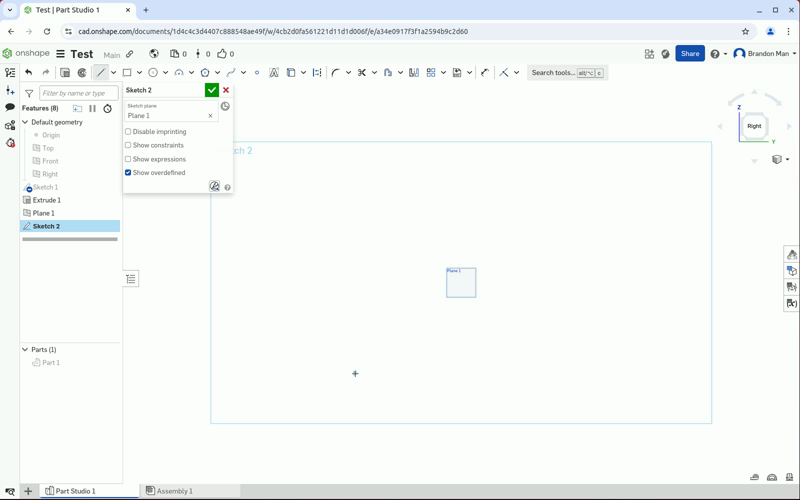
key_down(shift)
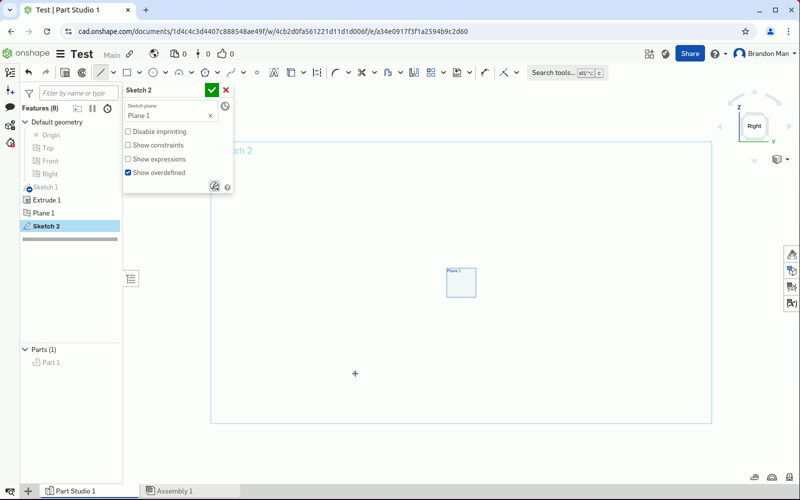
mouse_move(543, 373)
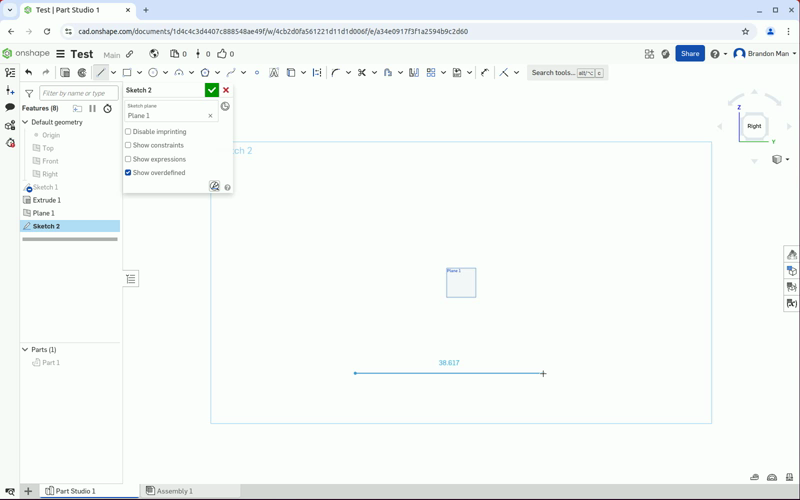
click(543, 373)
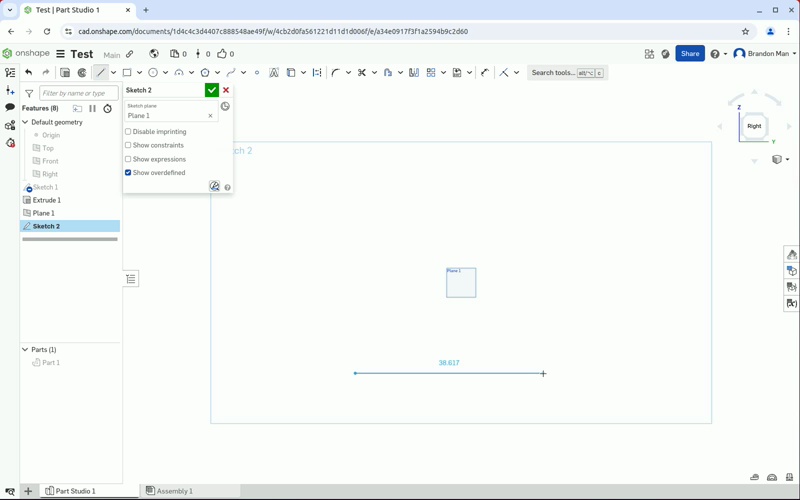
key_up(shift)
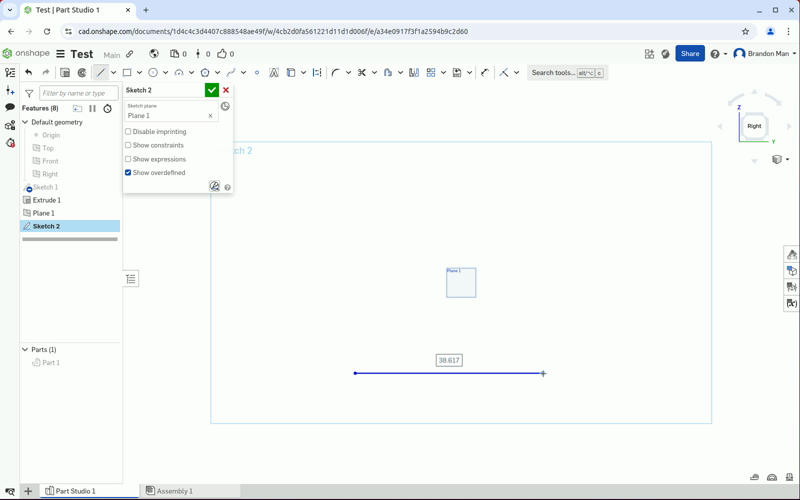
key_down(shift)
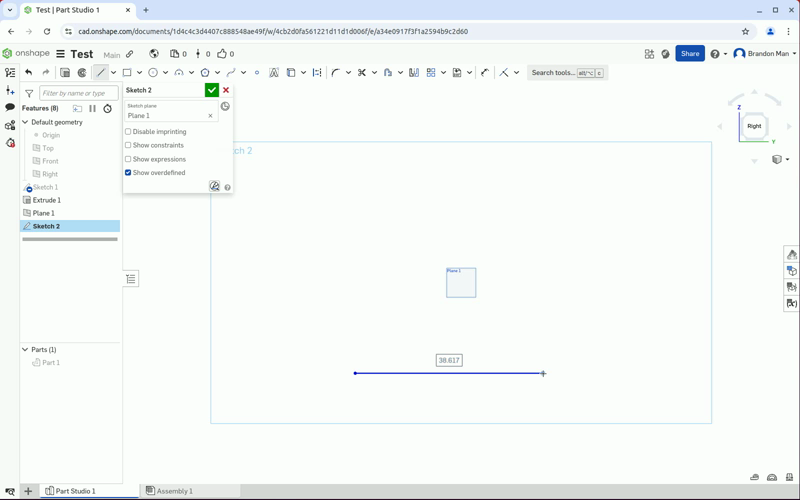
mouse_move(543, 216)
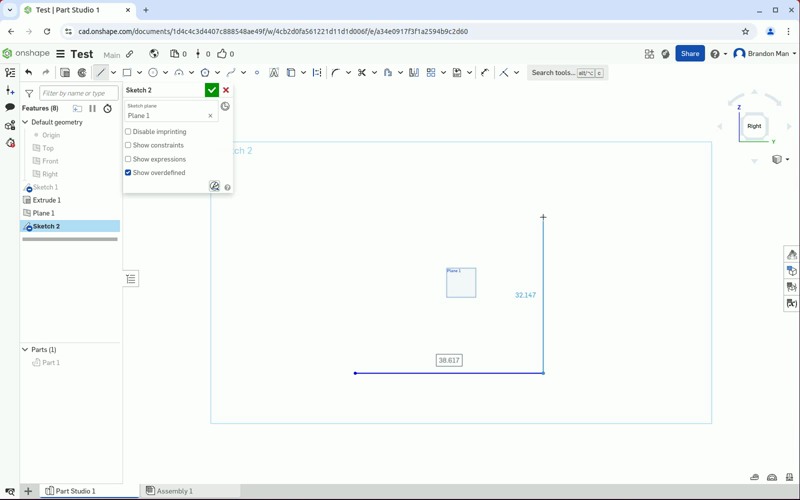
click(543, 216)
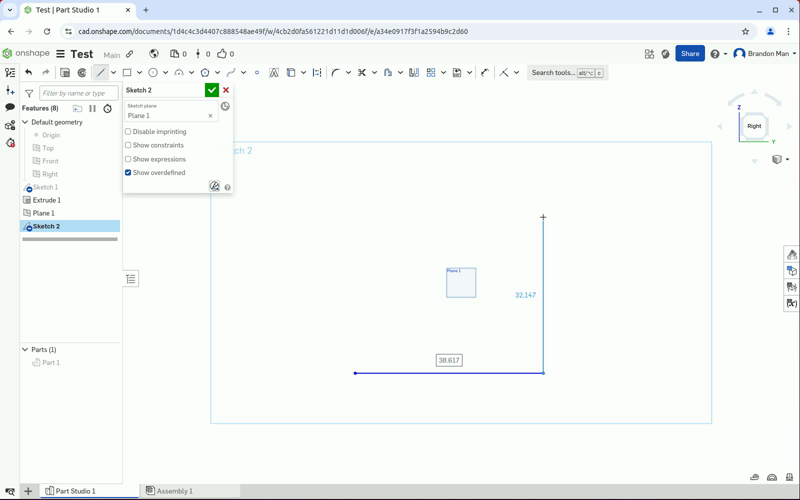
key_up(shift)
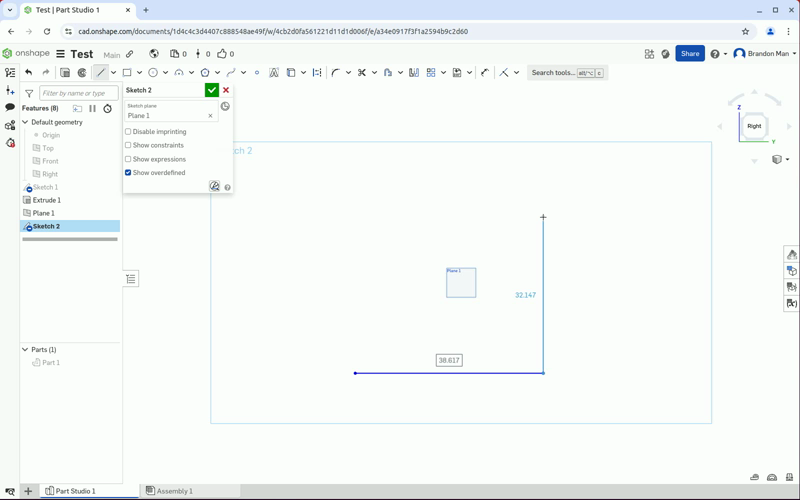
key_down(shift)
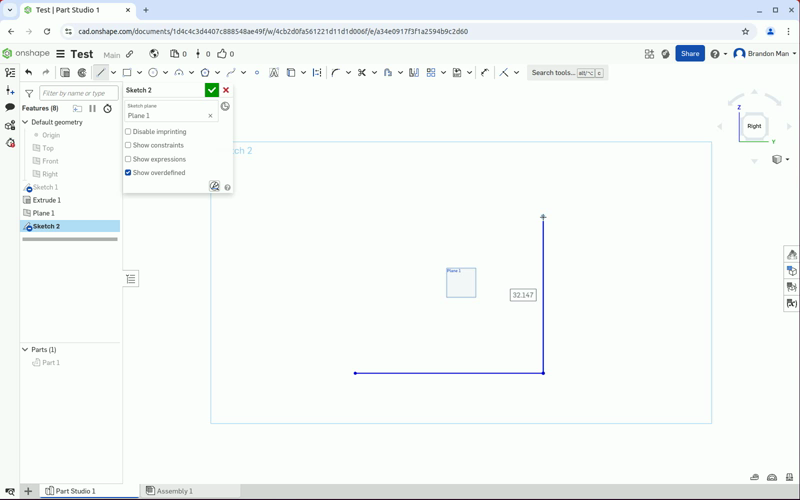
mouse_move(355, 216)
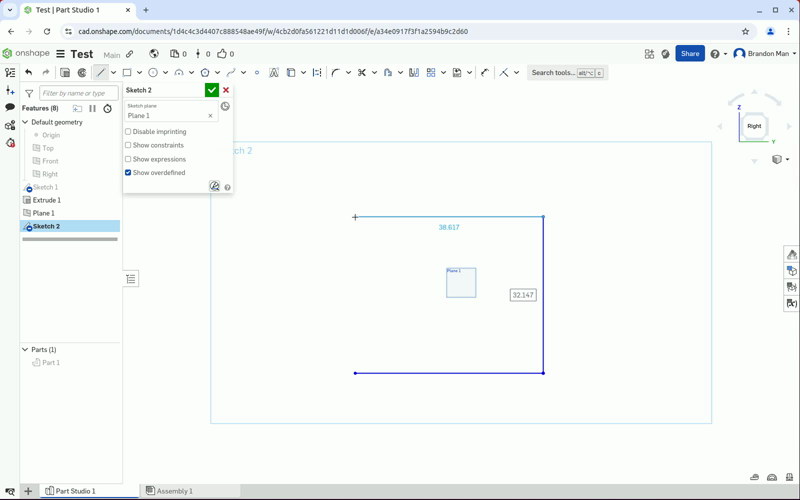
click(355, 216)
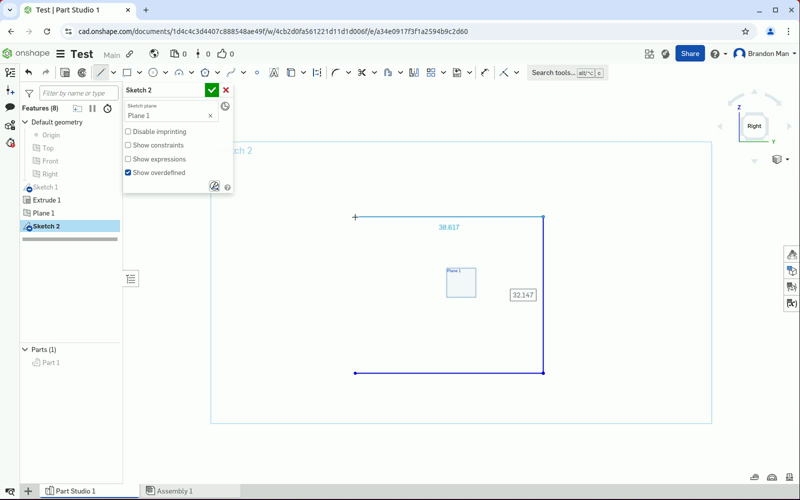
key_up(shift)
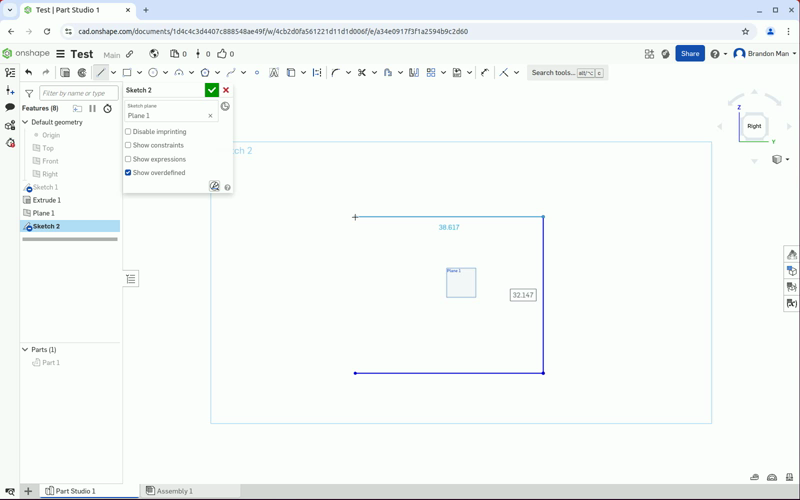
key_down(shift)
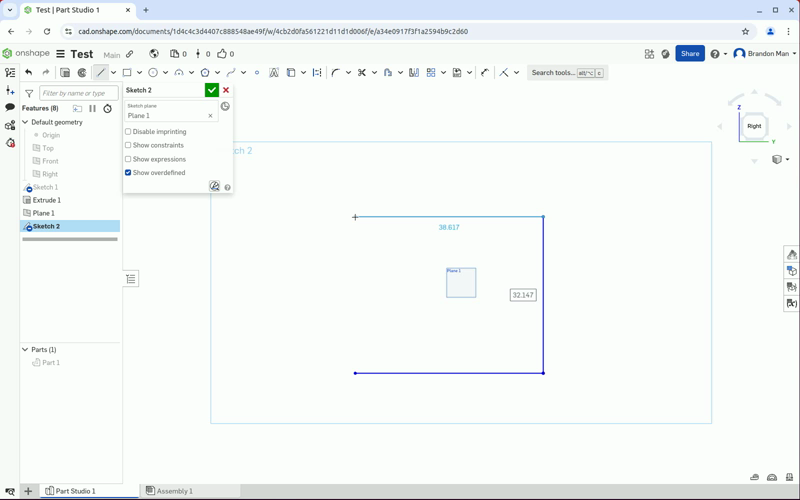
mouse_move(355, 373)
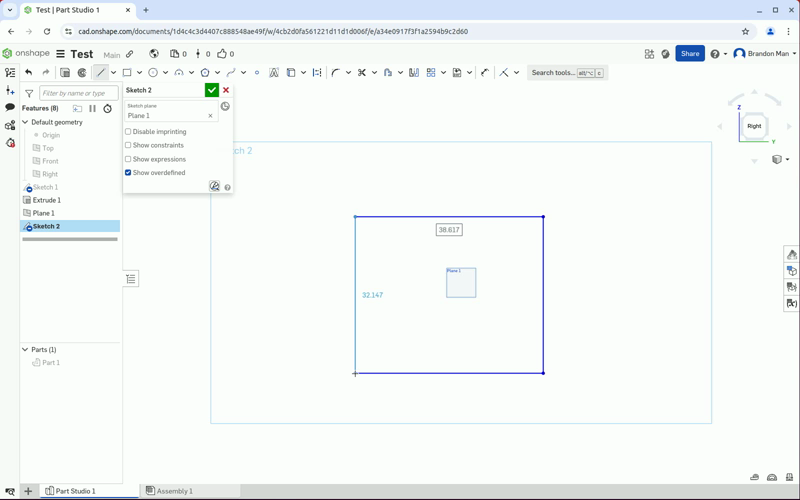
key_up(shift)
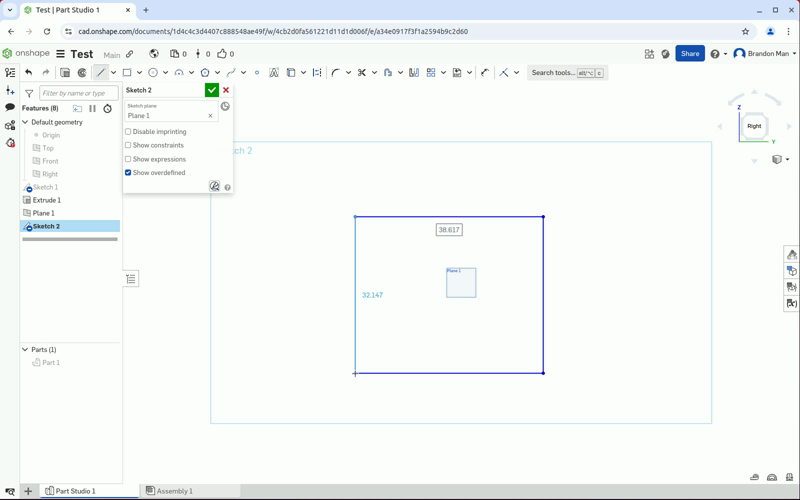
click(355, 373)
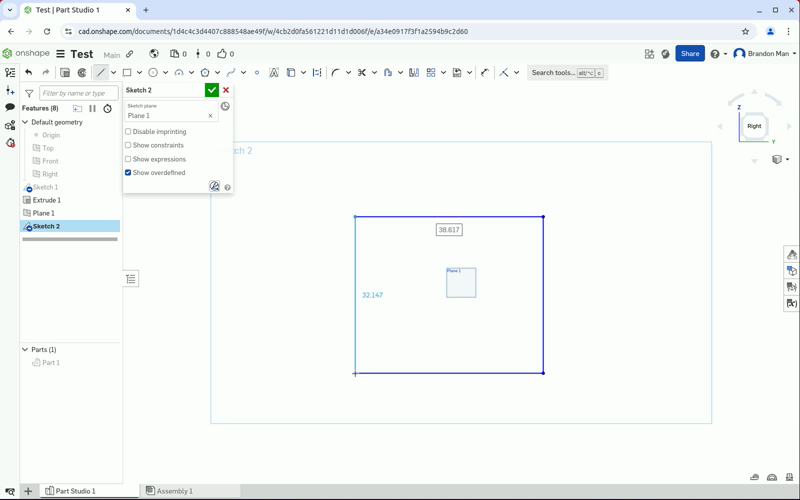
key(esc)
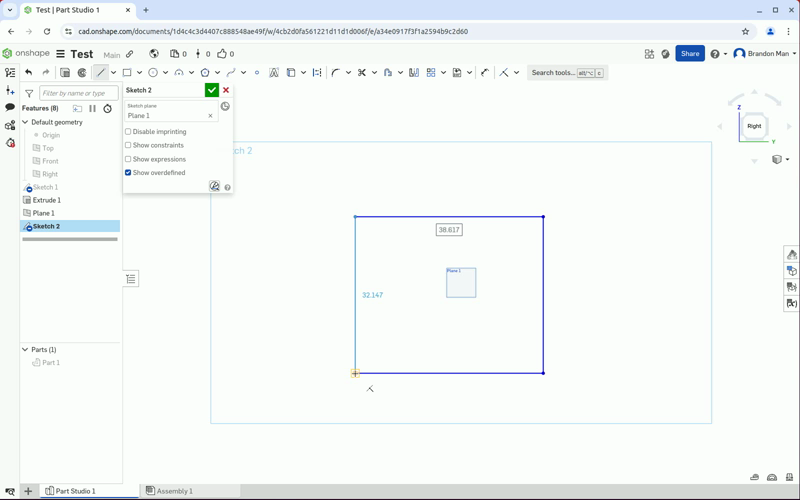
mouse_move(447, 339)
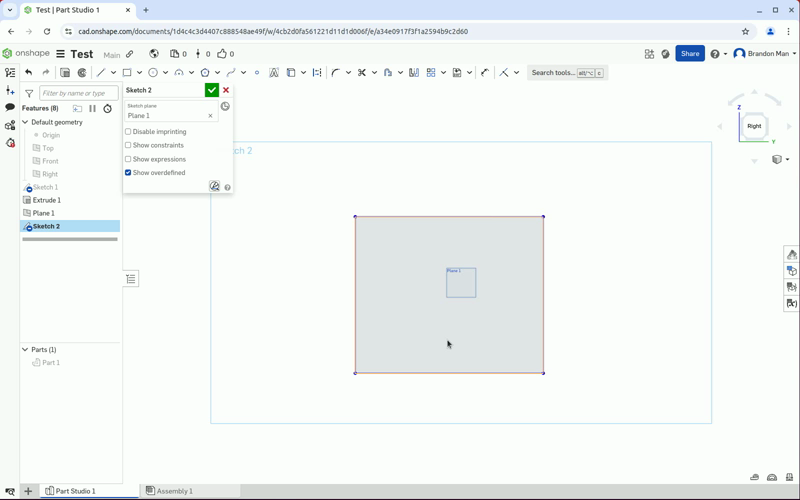
click(447, 339)
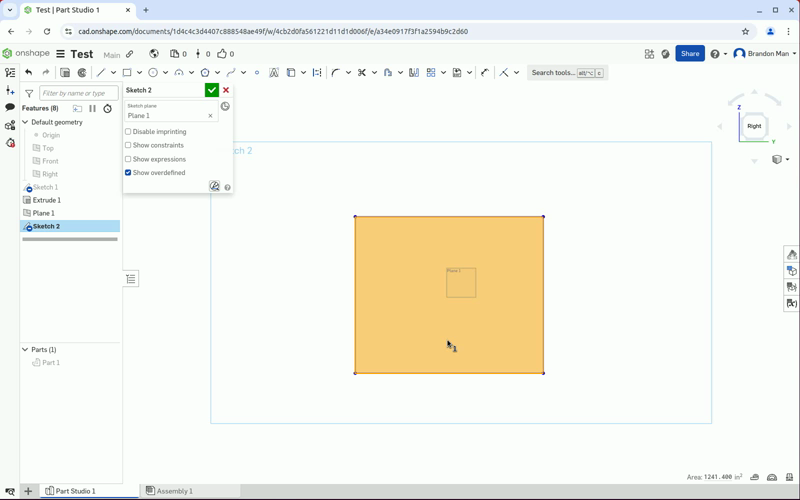
mouse_move(73, 352)
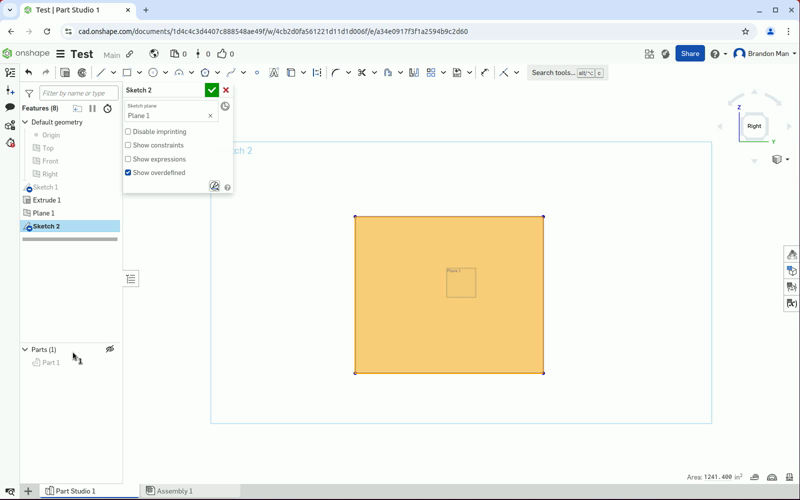
key(shift+y)
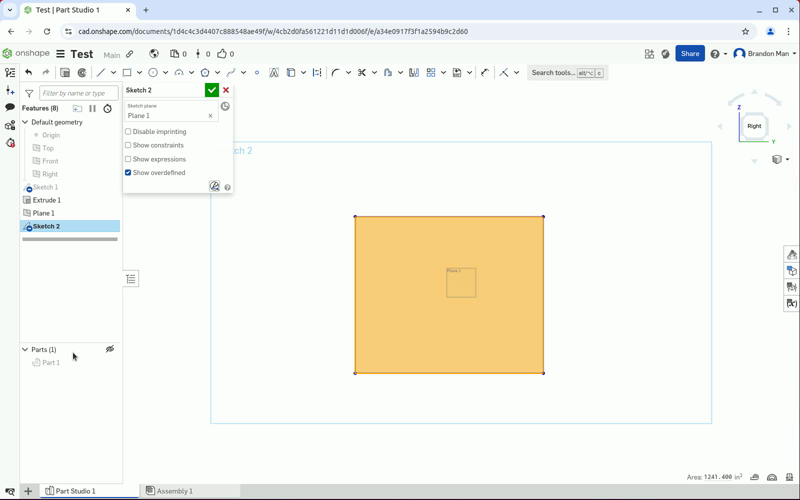
key(shift+e)
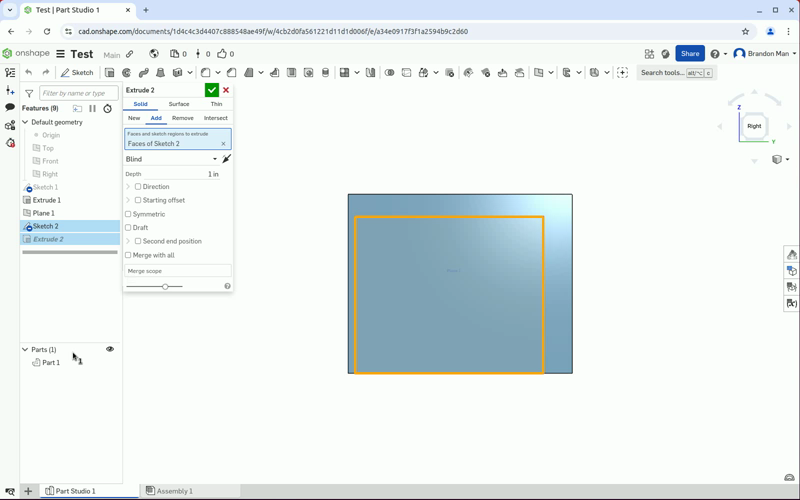
mouse_move(143, 106)
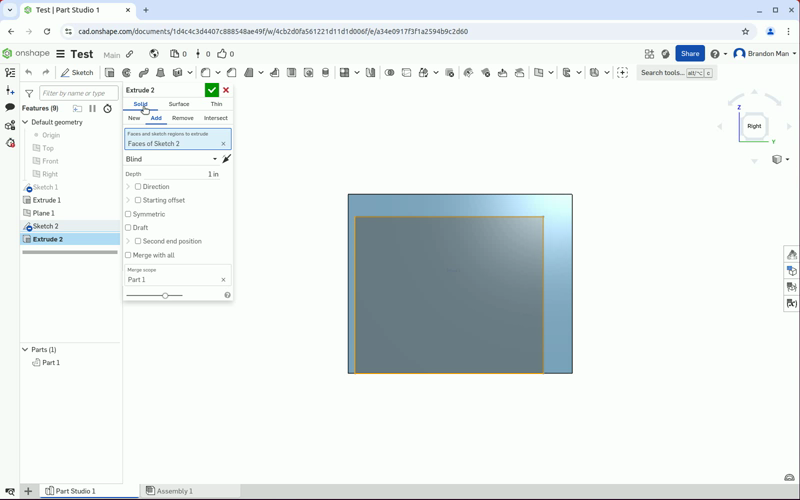
click(143, 106)
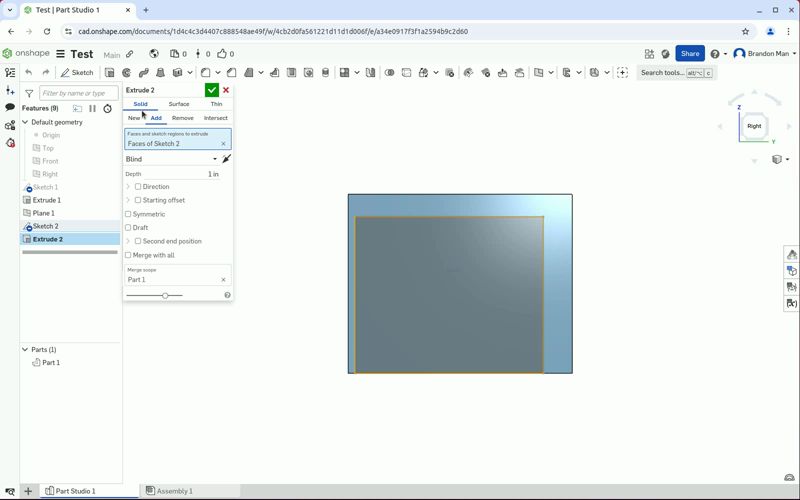
mouse_move(137, 120)
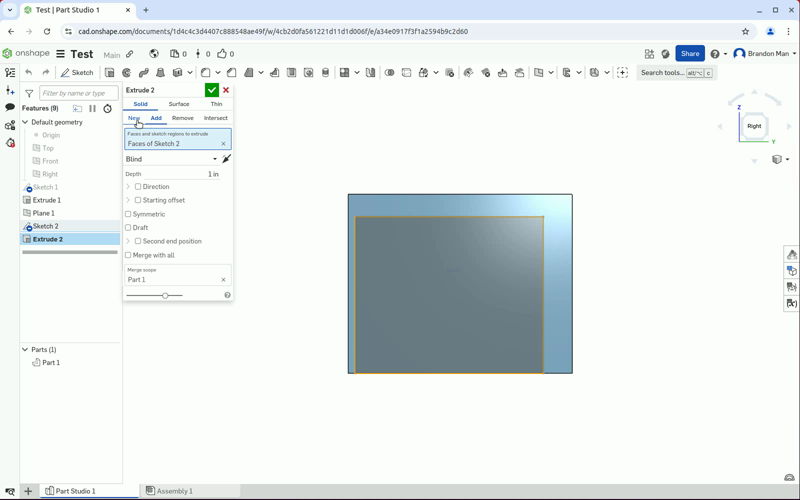
click(137, 120)
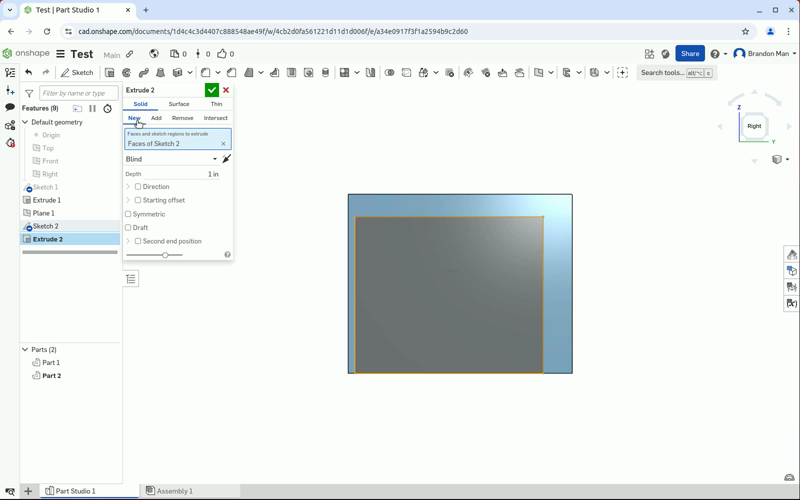
key(tab, 4)
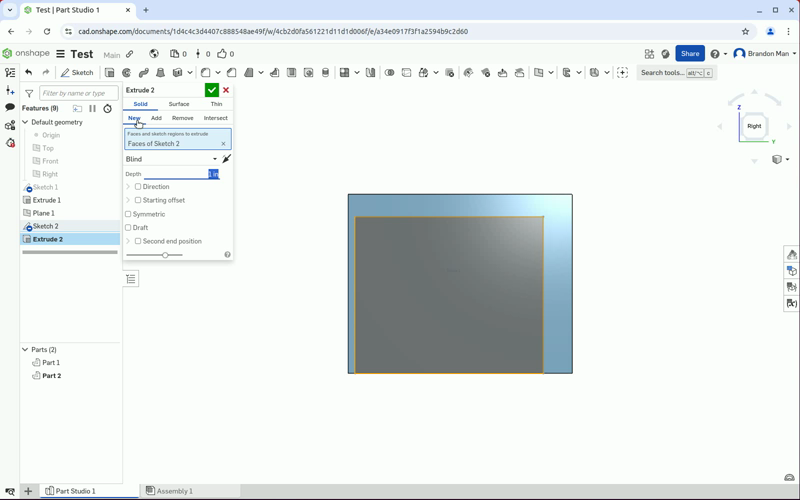
text(1.685)
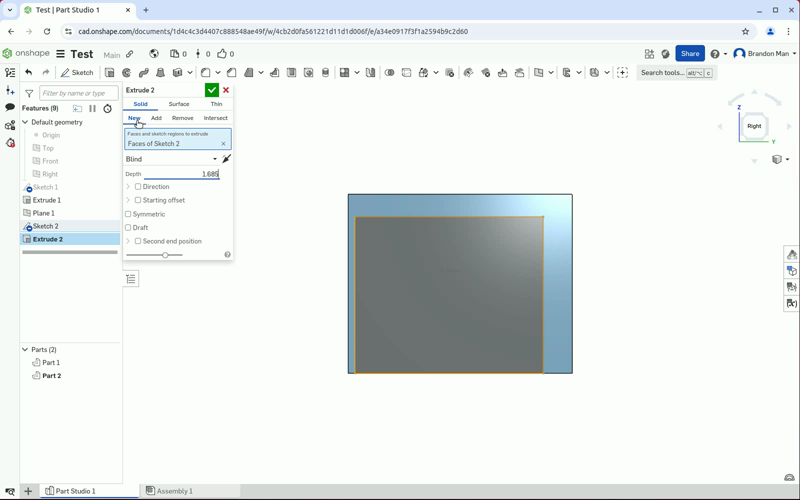
key(enter)
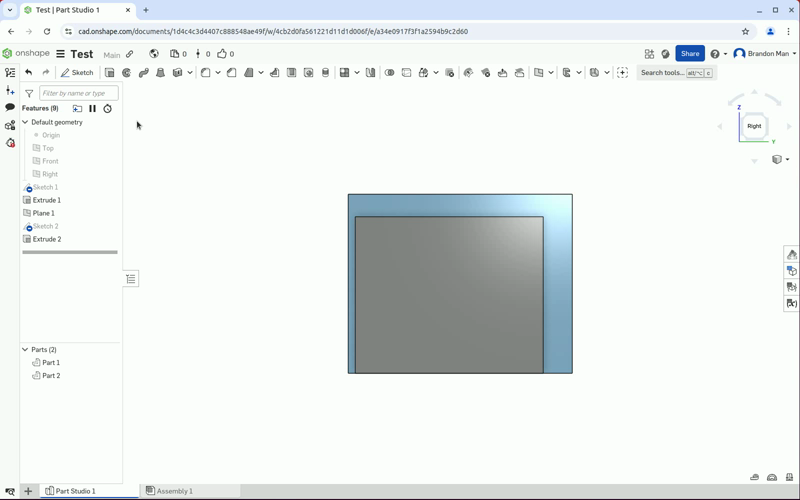
key(shift+h)
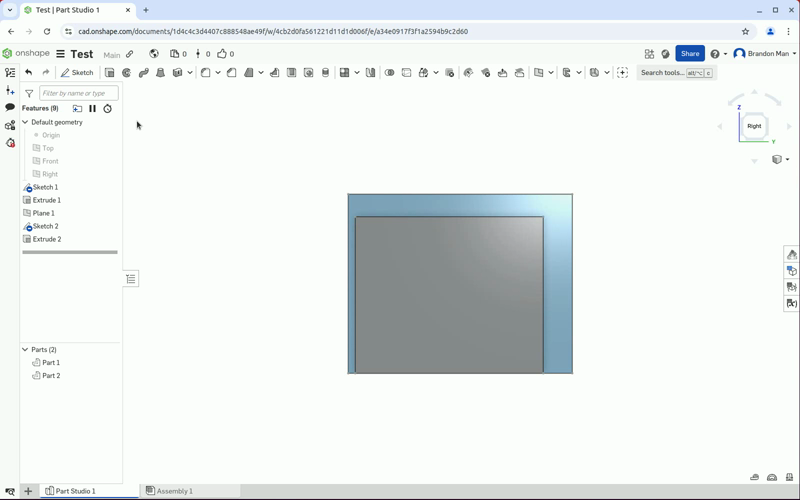
key(shift+h)
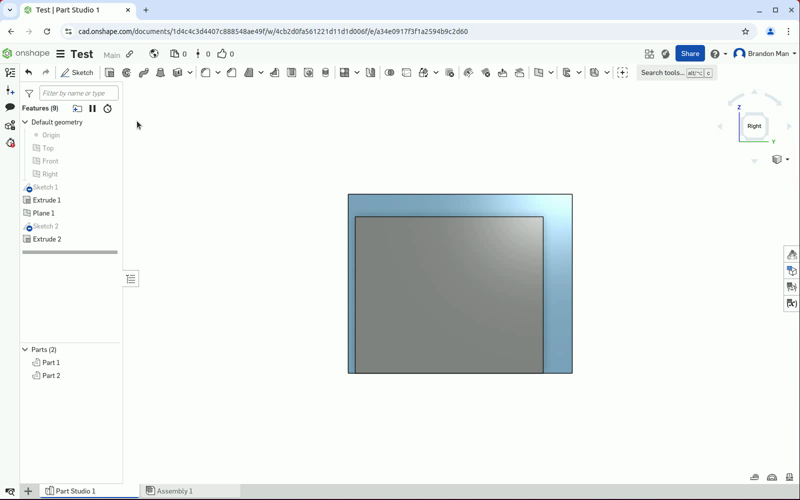
mouse_move(73, 189)
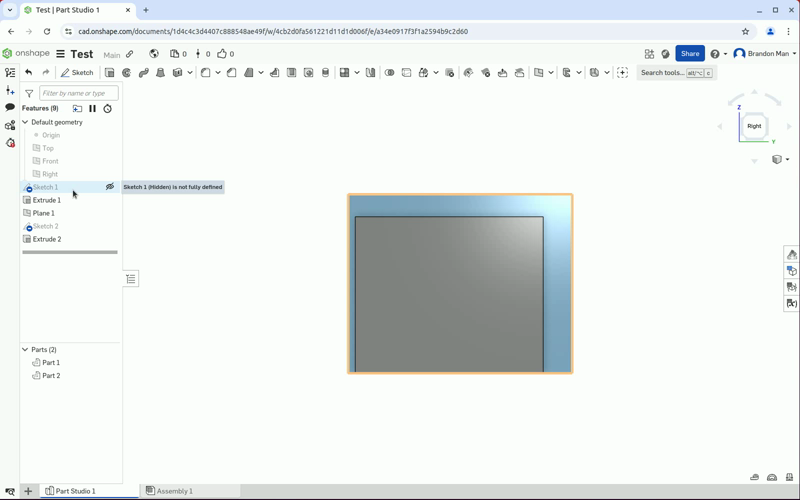
click(73, 189)
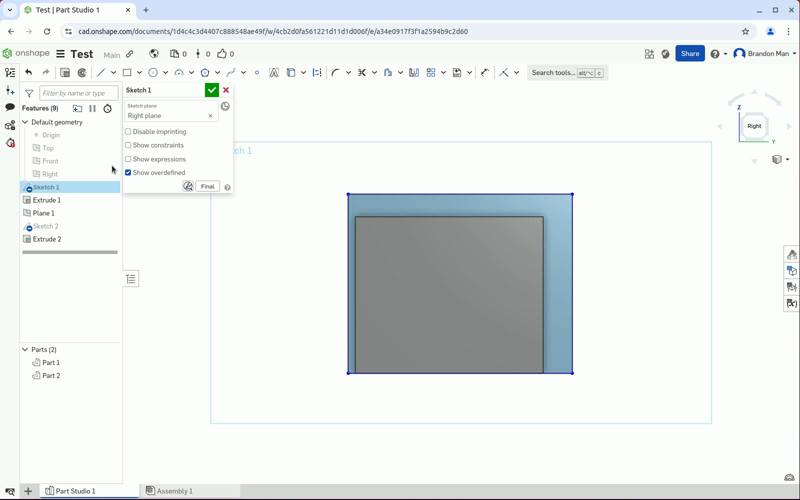
mouse_move(229, 92)
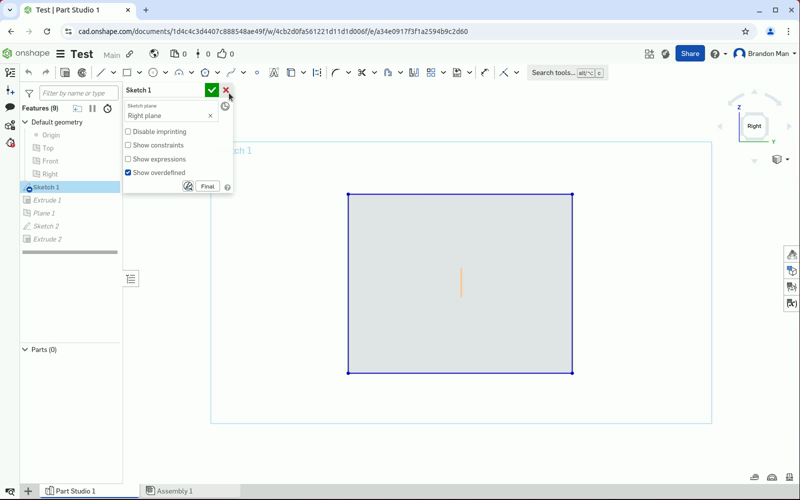
click(229, 92)
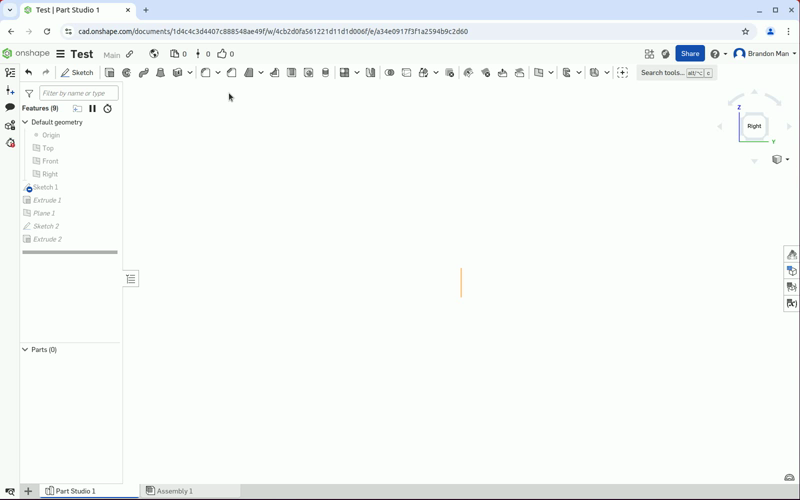
mouse_move(541, 75)
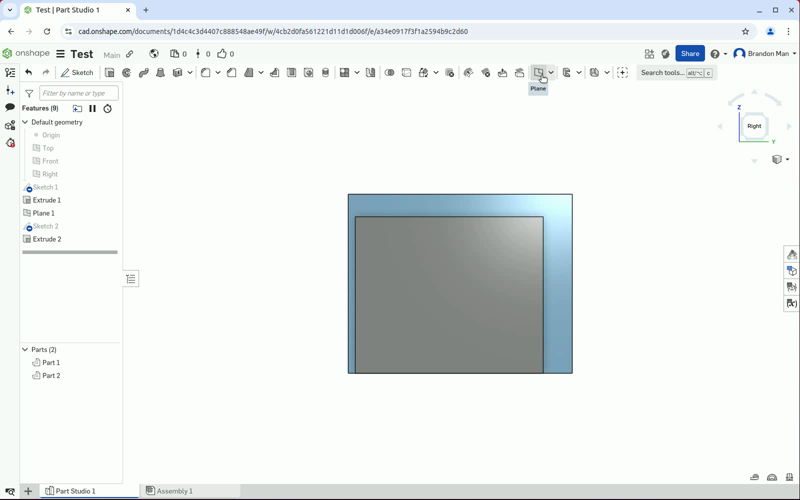
click(541, 75)
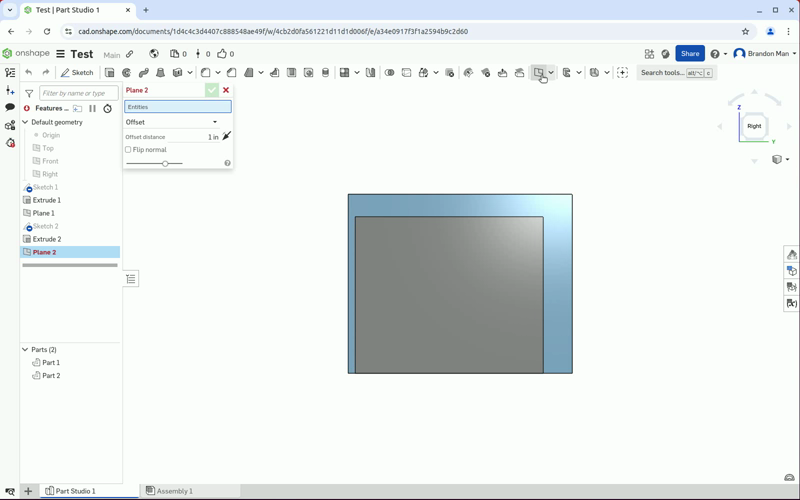
mouse_move(73, 176)
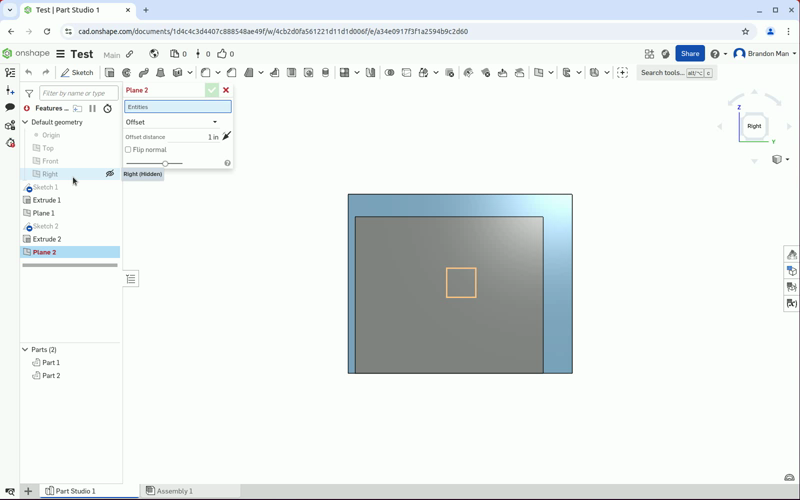
click(73, 176)
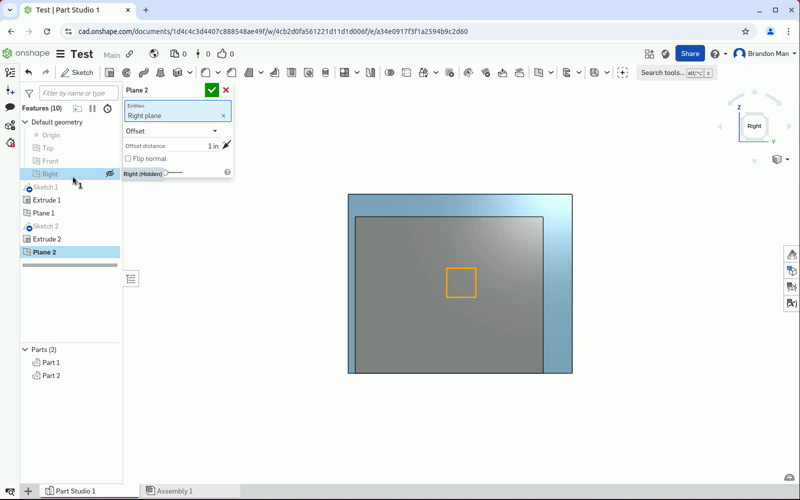
key(tab, 2)
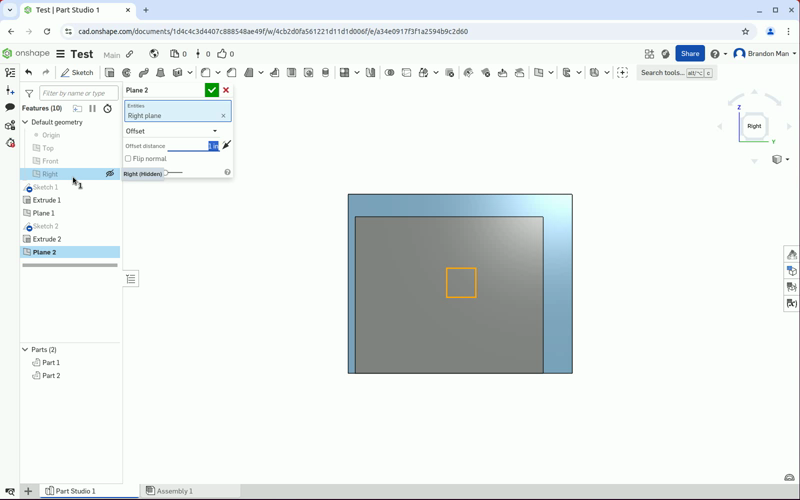
text(2.403)
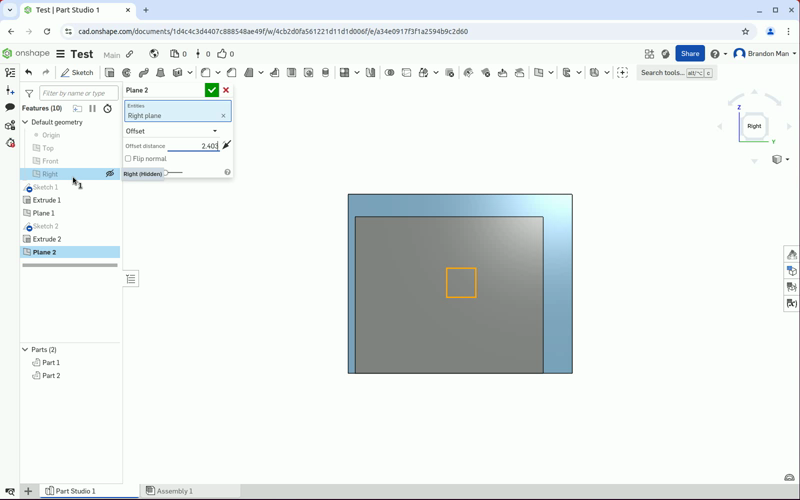
key(enter, 2)
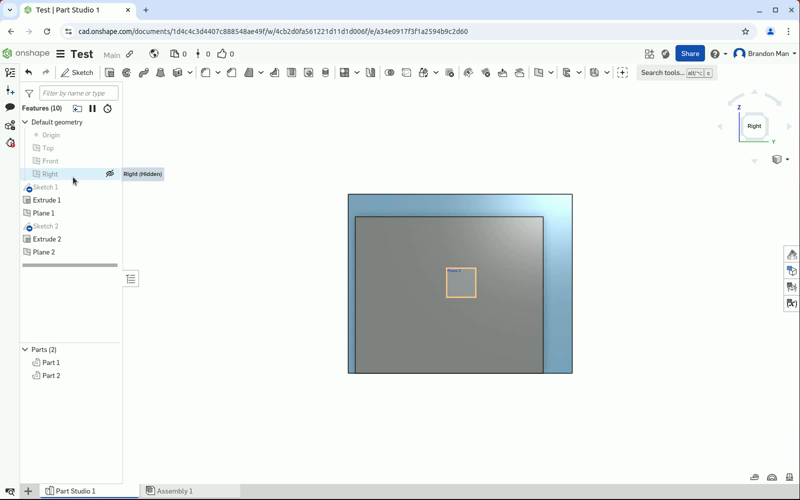
key(shift+s)
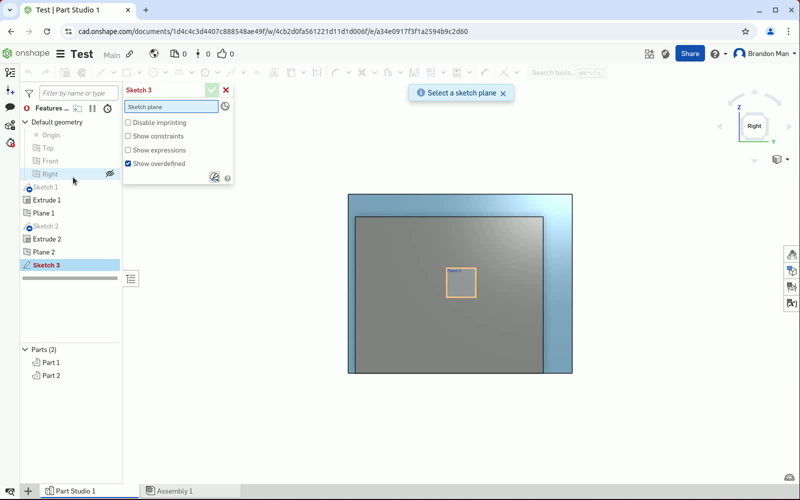
mouse_move(73, 254)
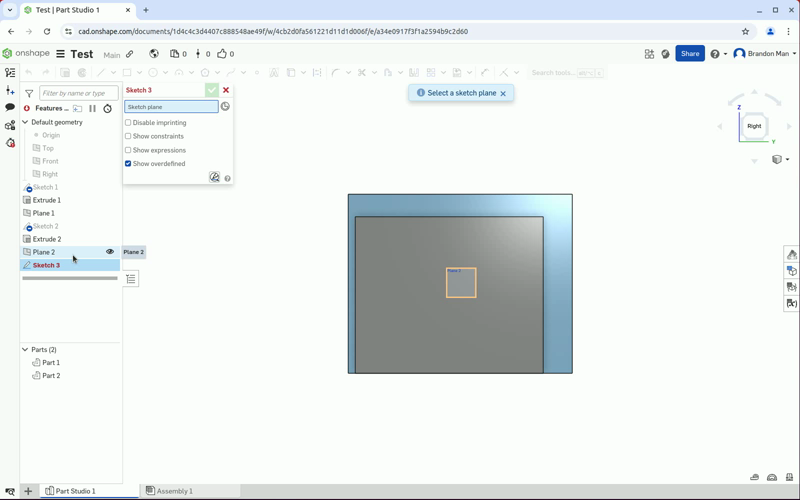
click(73, 254)
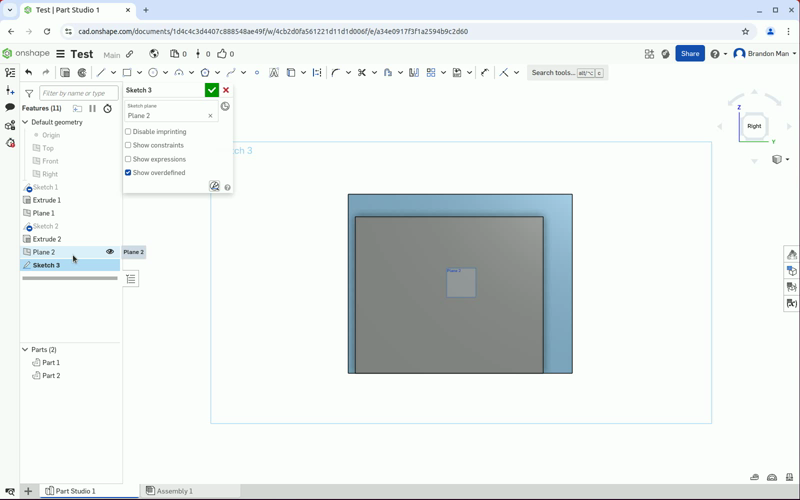
mouse_move(73, 352)
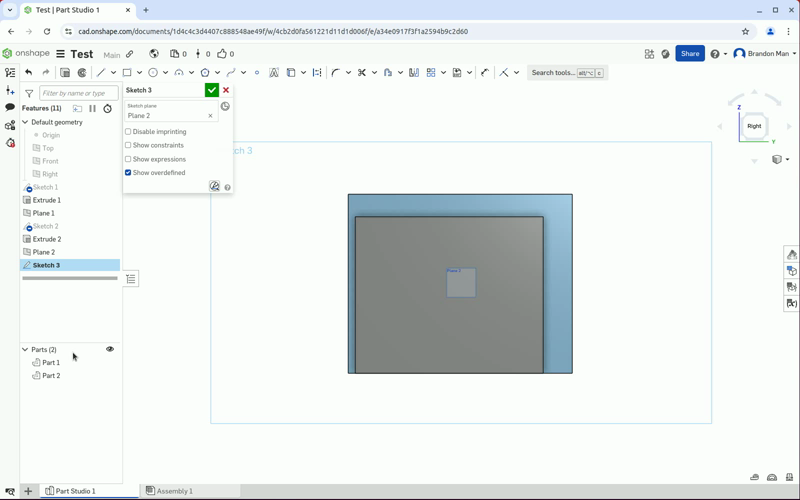
key(y)
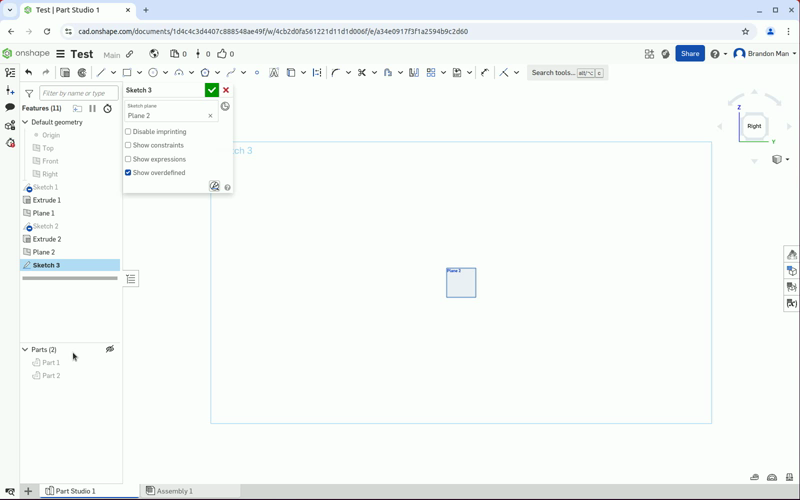
key(l)
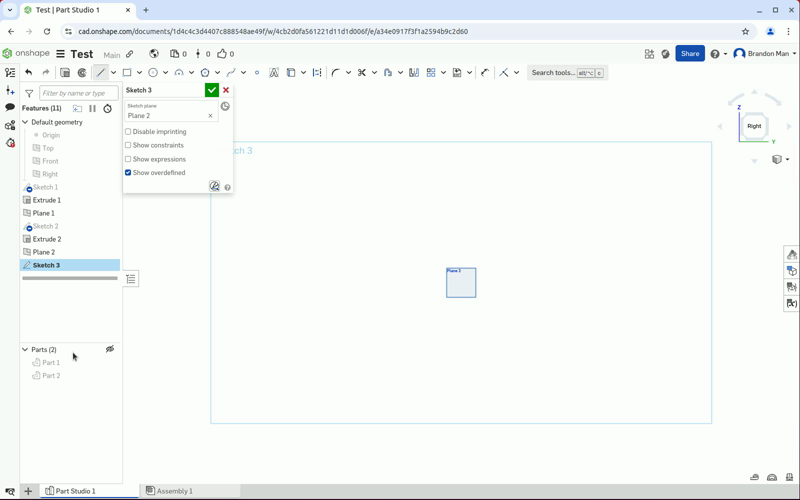
key_down(shift)
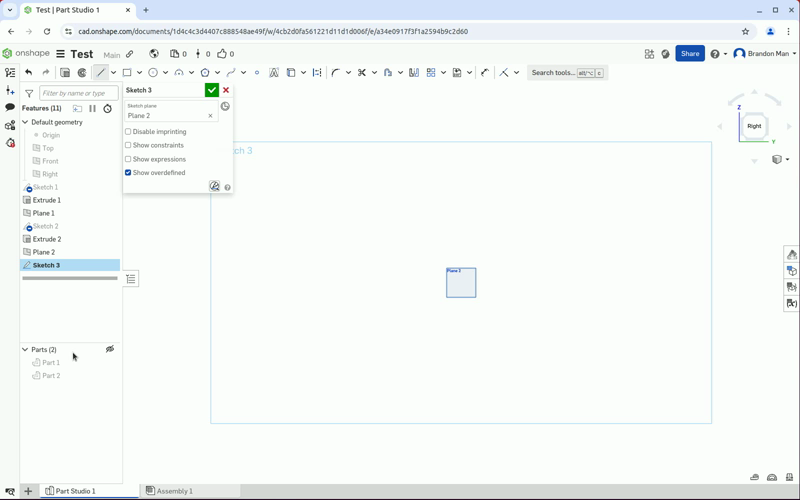
mouse_move(355, 373)
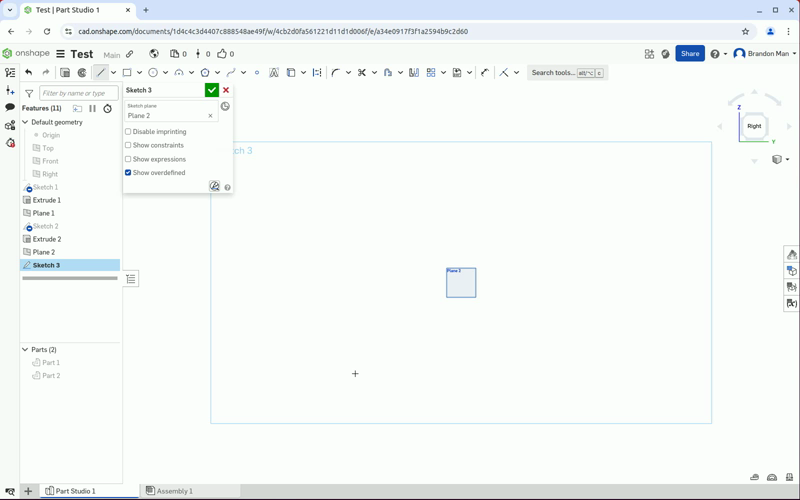
click(355, 373)
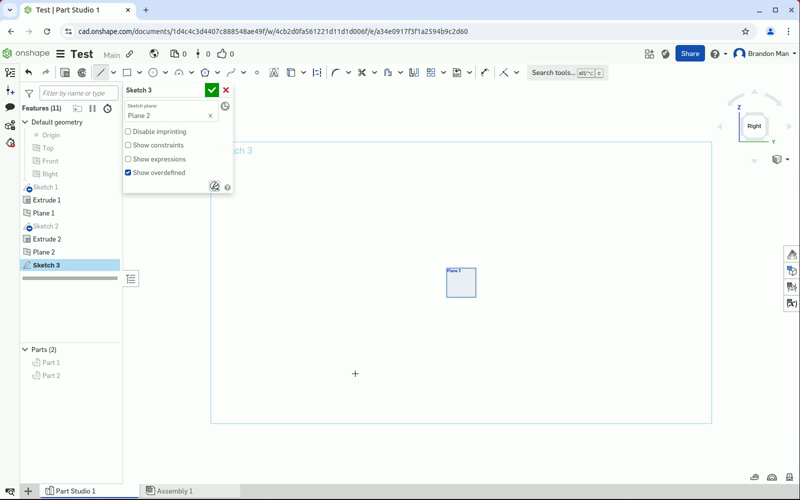
key_up(shift)
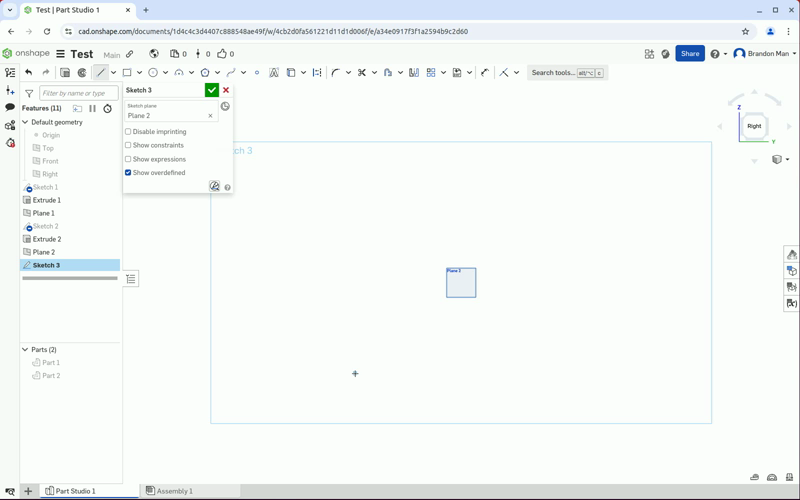
key_down(shift)
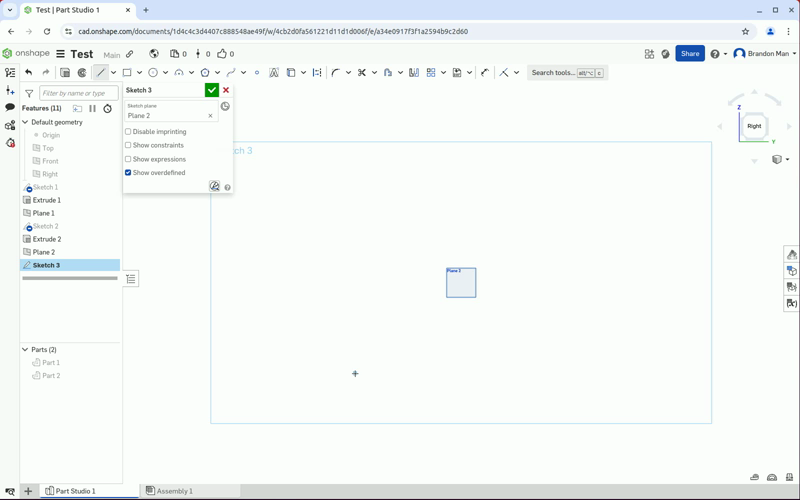
mouse_move(459, 373)
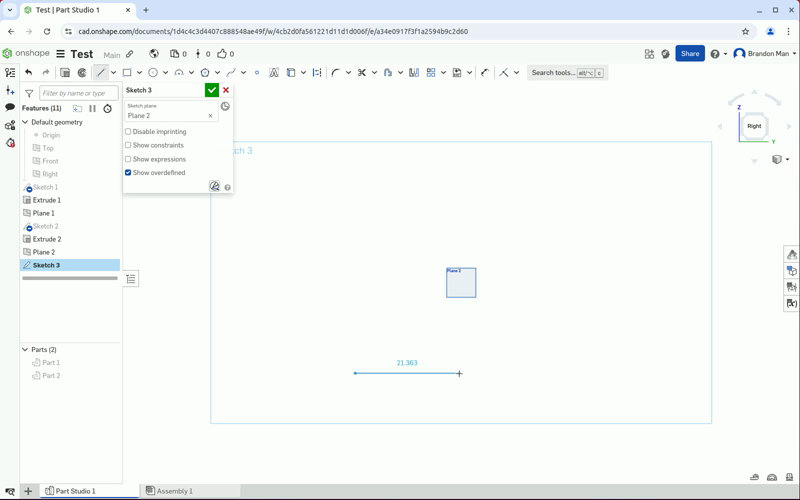
click(459, 373)
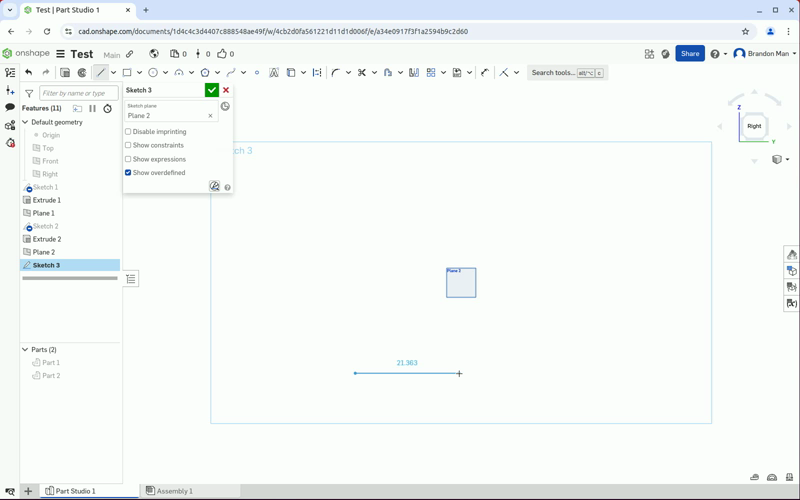
key_up(shift)
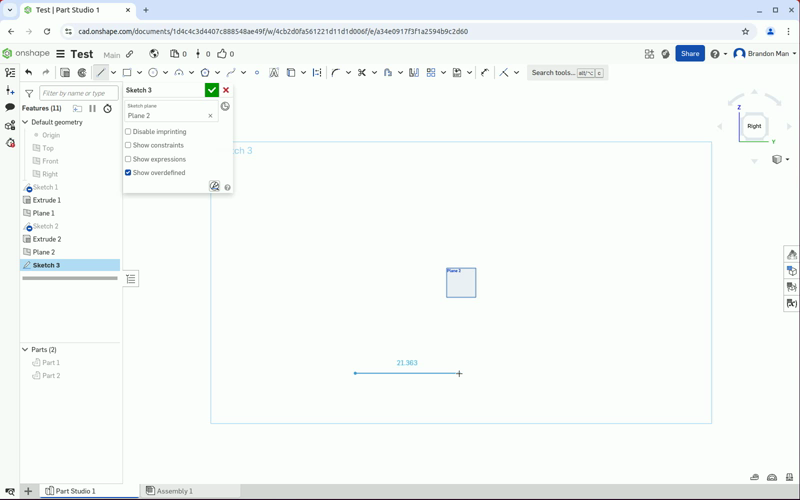
key_down(shift)
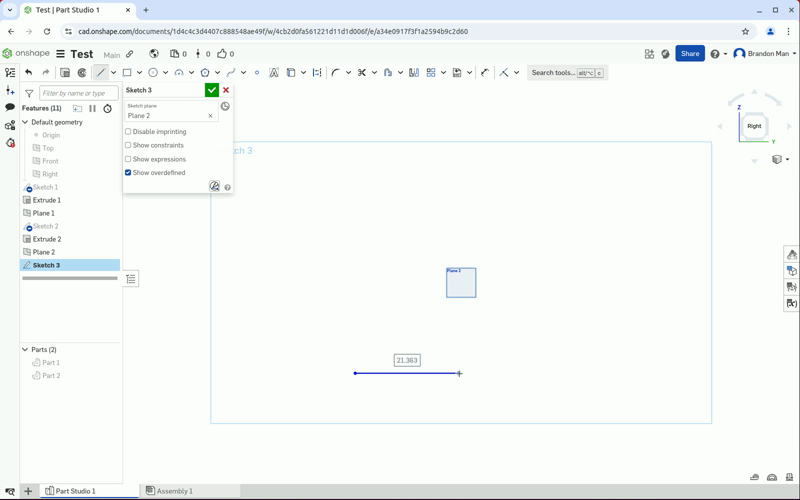
mouse_move(459, 259)
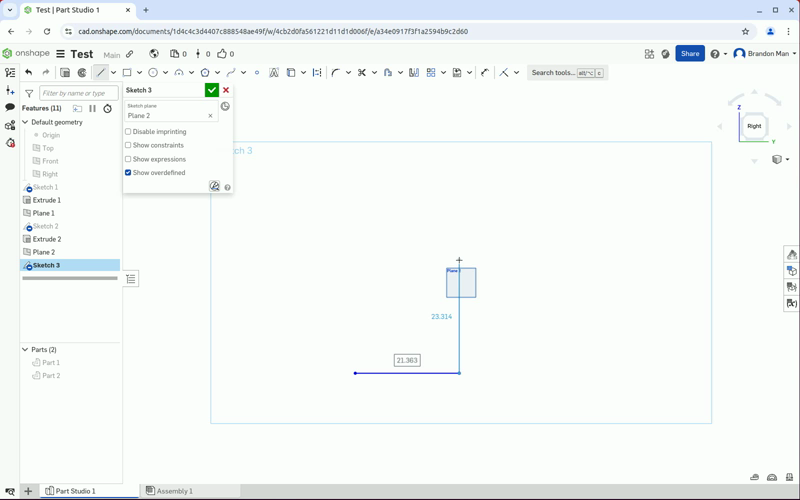
click(459, 259)
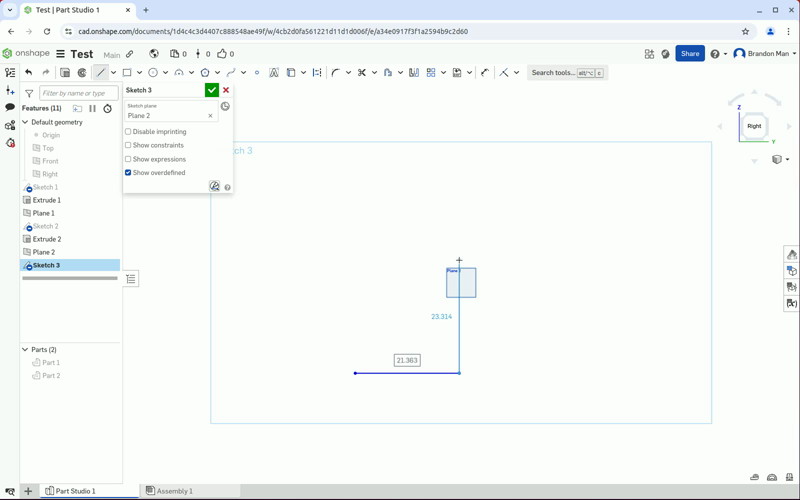
key_up(shift)
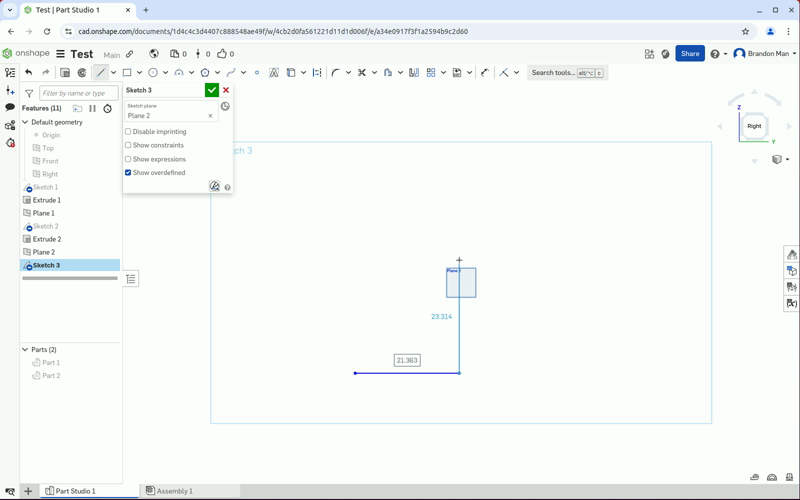
key_down(shift)
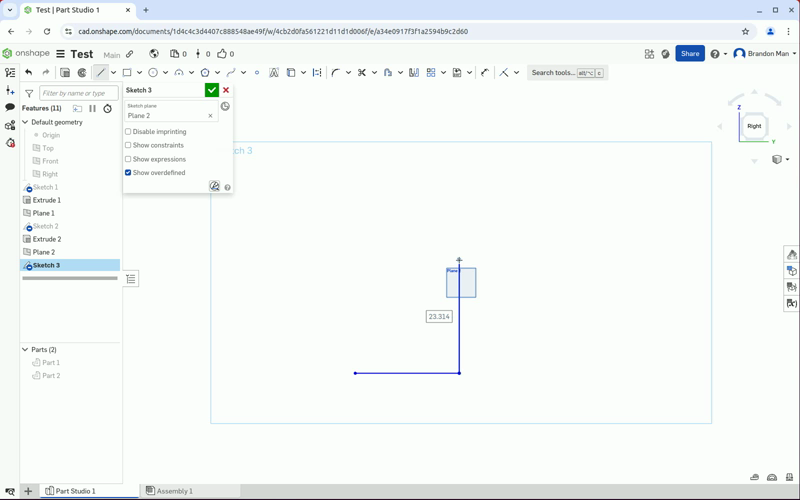
mouse_move(355, 259)
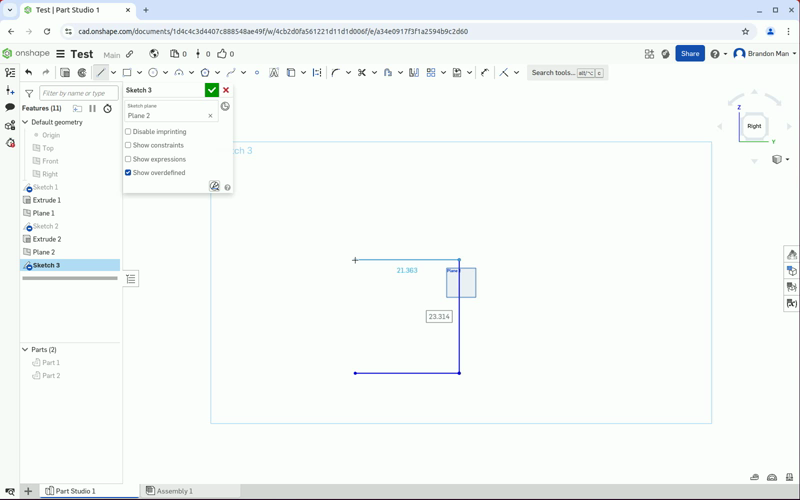
click(355, 259)
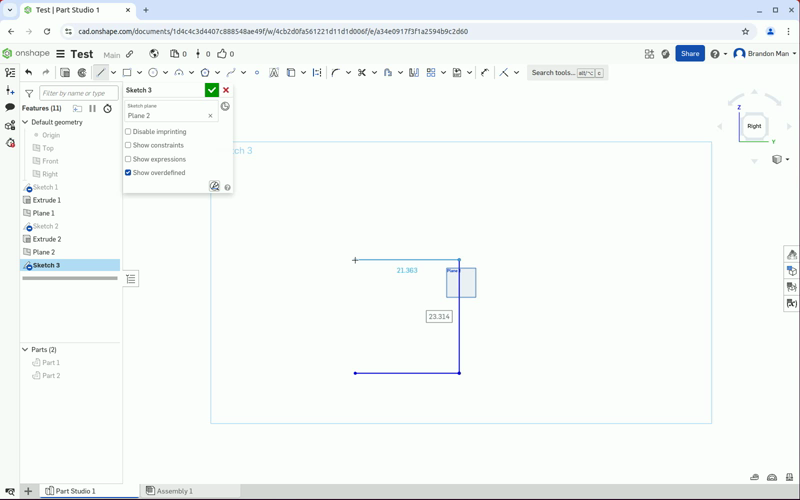
key_up(shift)
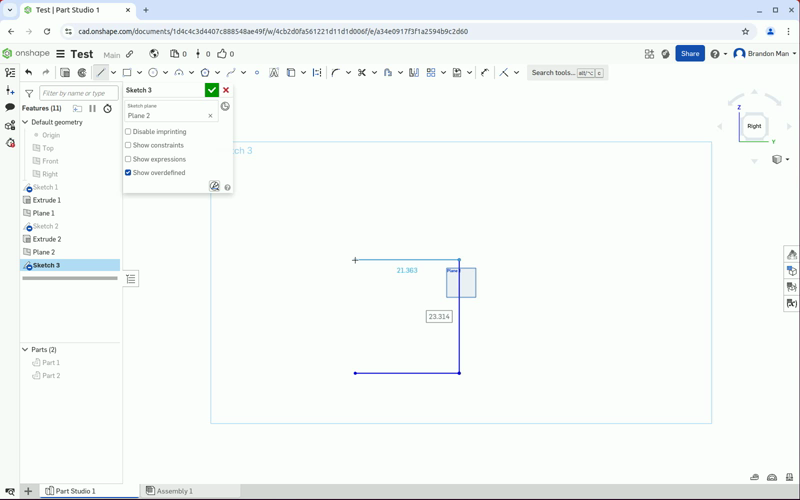
key_down(shift)
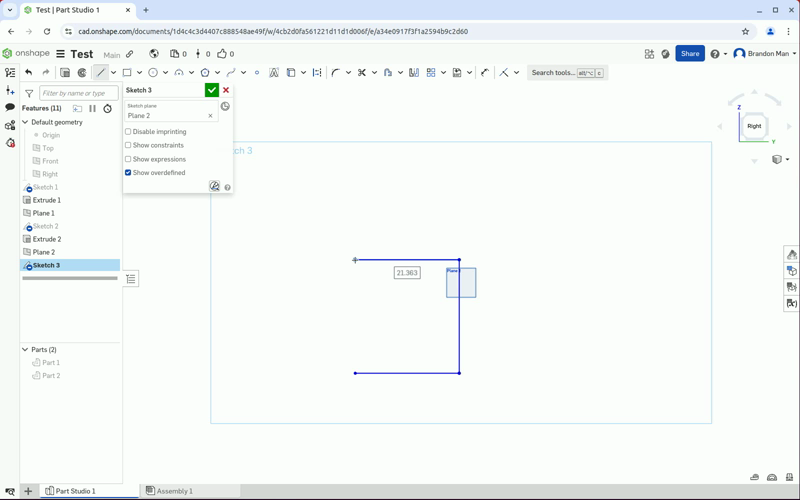
mouse_move(355, 373)
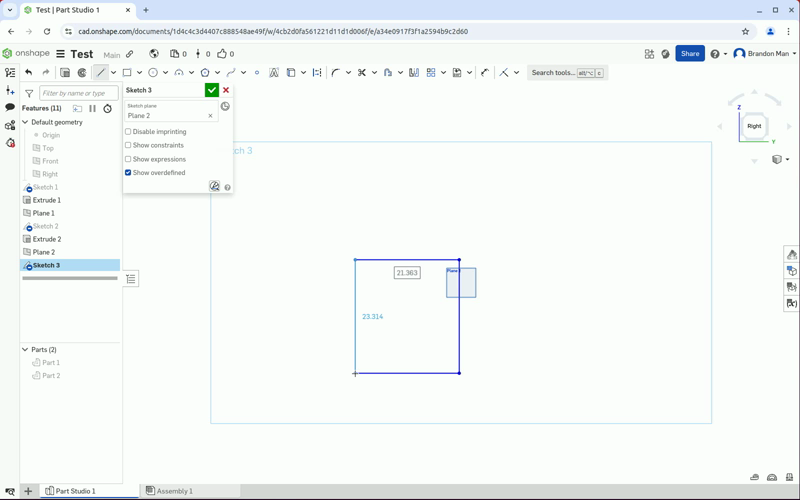
key_up(shift)
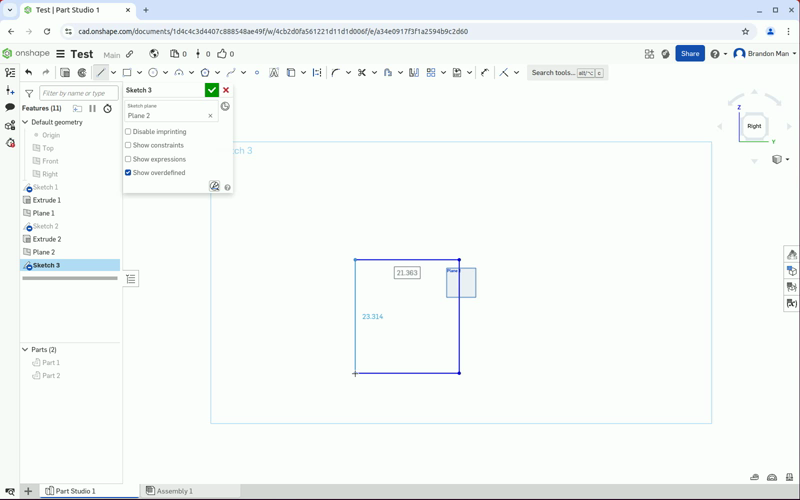
click(355, 373)
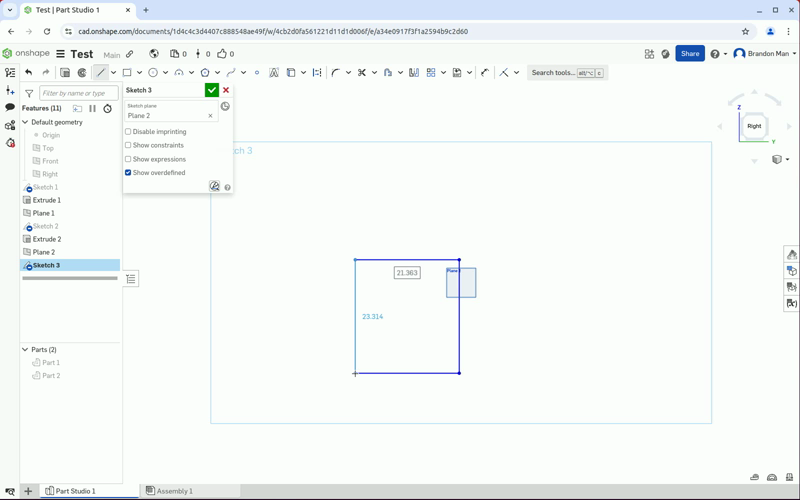
key(esc)
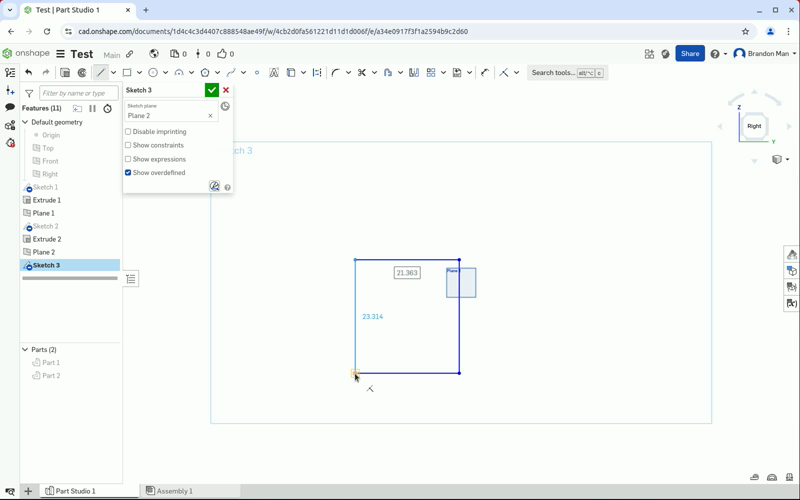
mouse_move(369, 275)
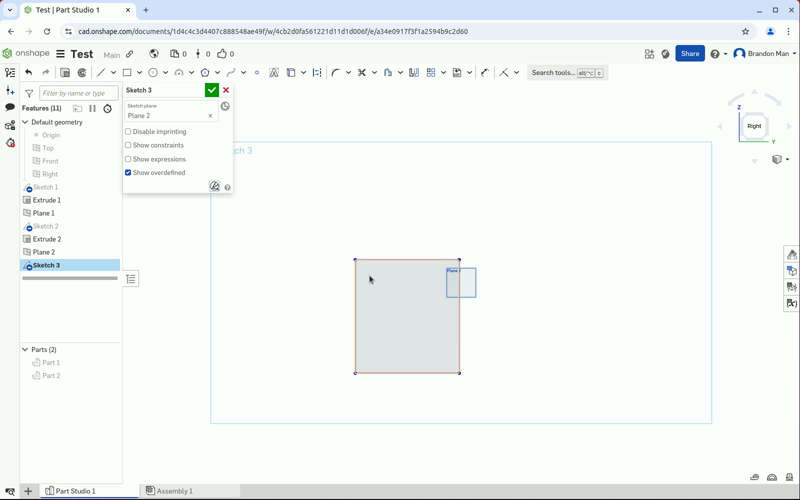
click(369, 275)
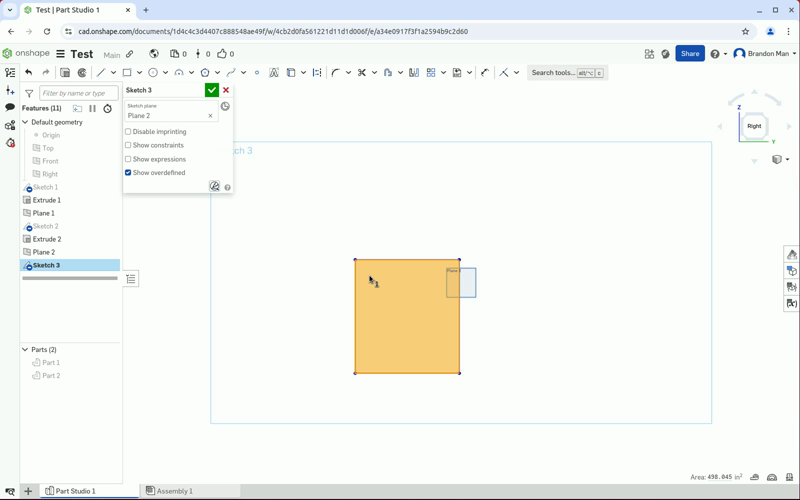
mouse_move(73, 352)
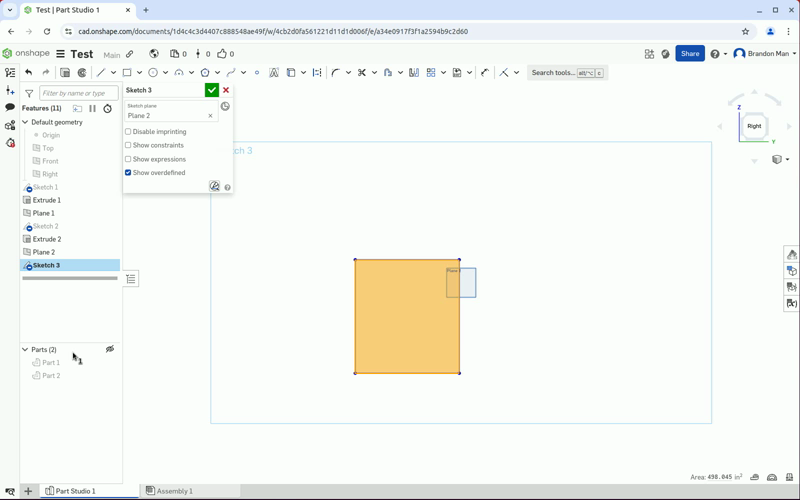
key(shift+y)
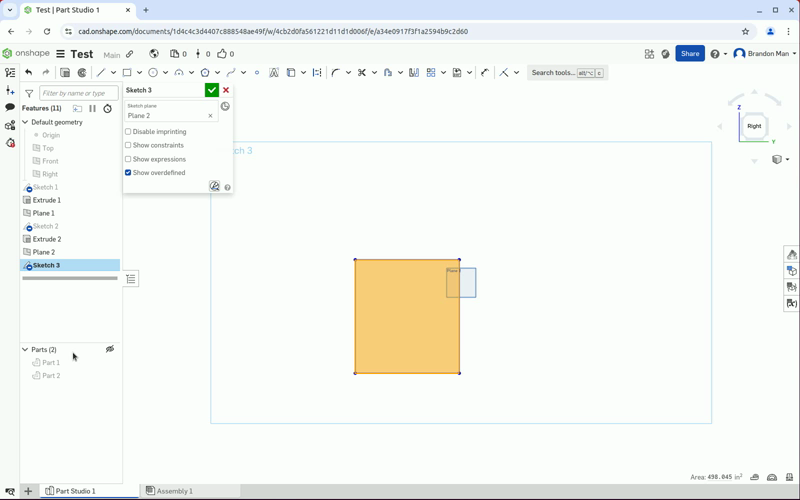
key(shift+e)
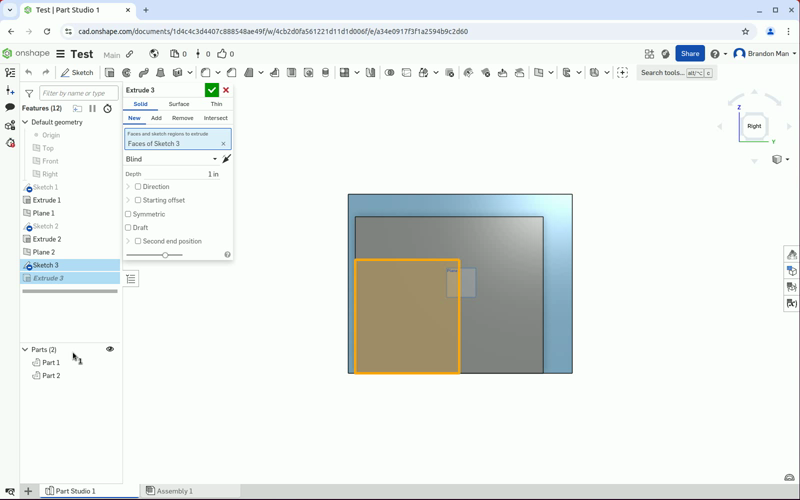
mouse_move(143, 106)
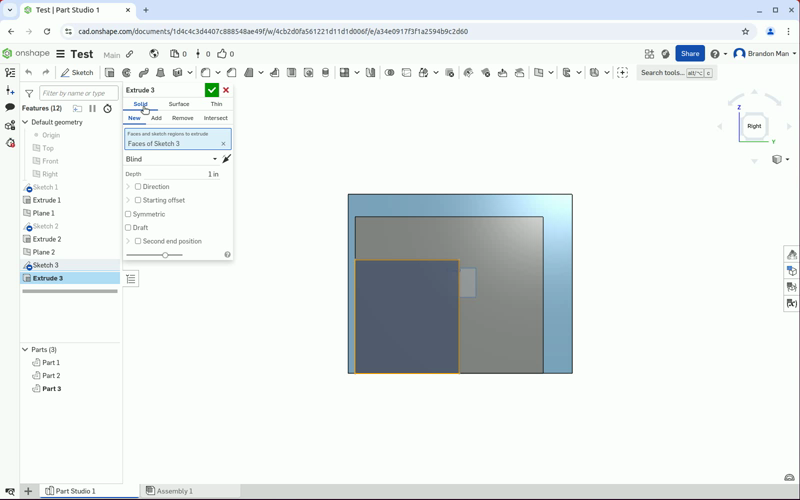
click(143, 106)
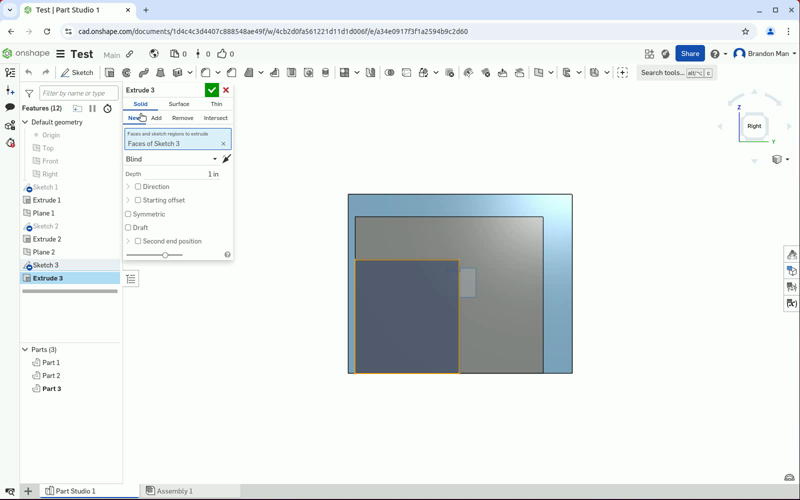
mouse_move(137, 120)
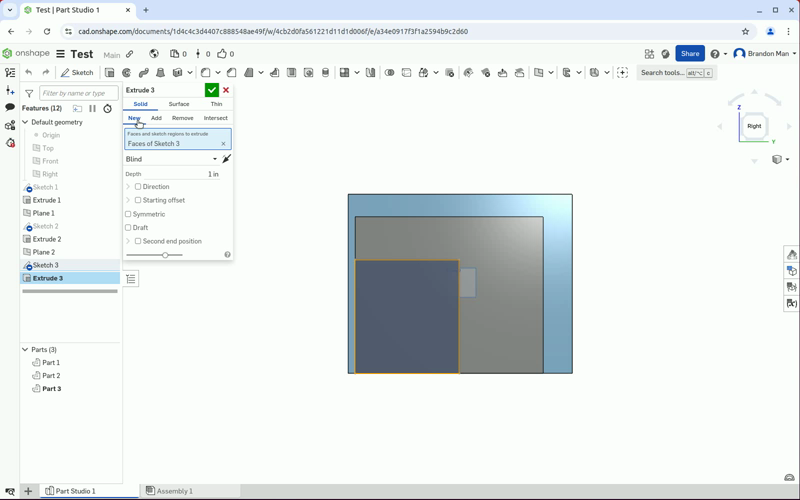
click(137, 120)
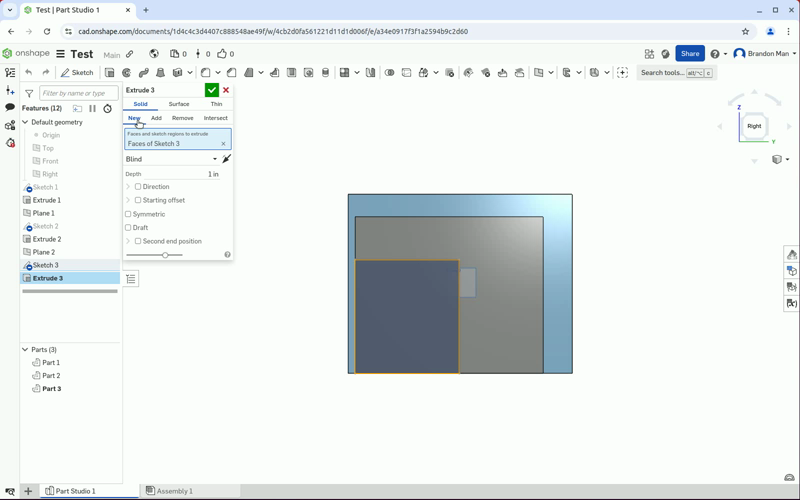
key(tab, 4)
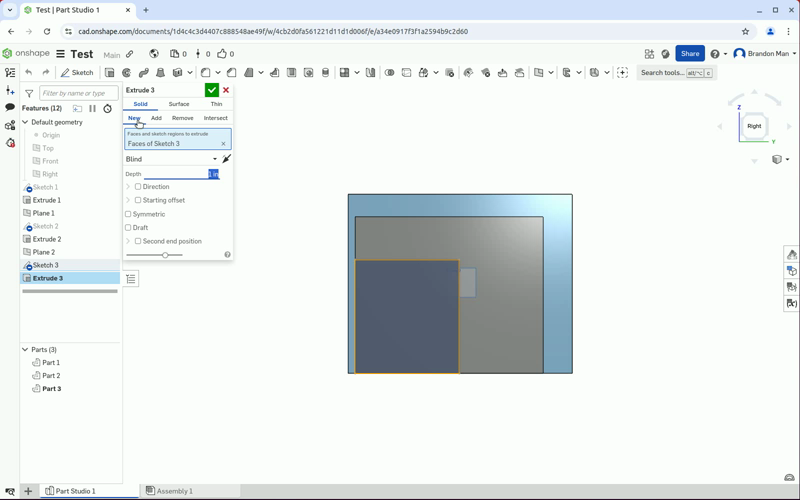
text(3.129)
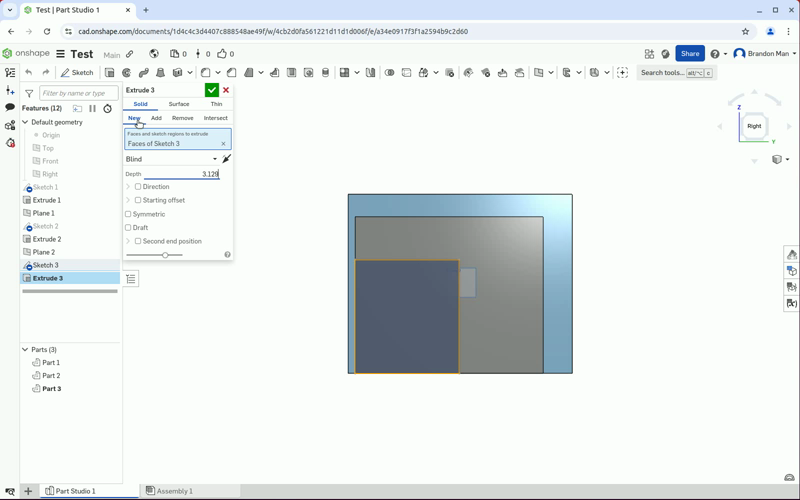
key(enter)
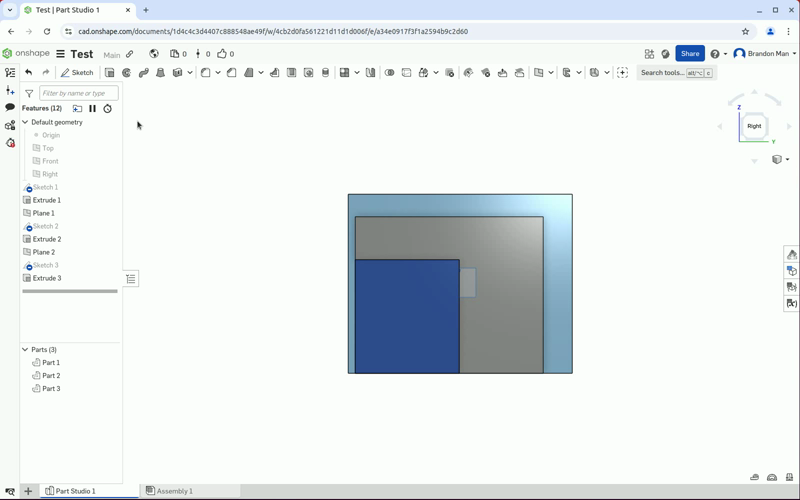
key(shift+h)
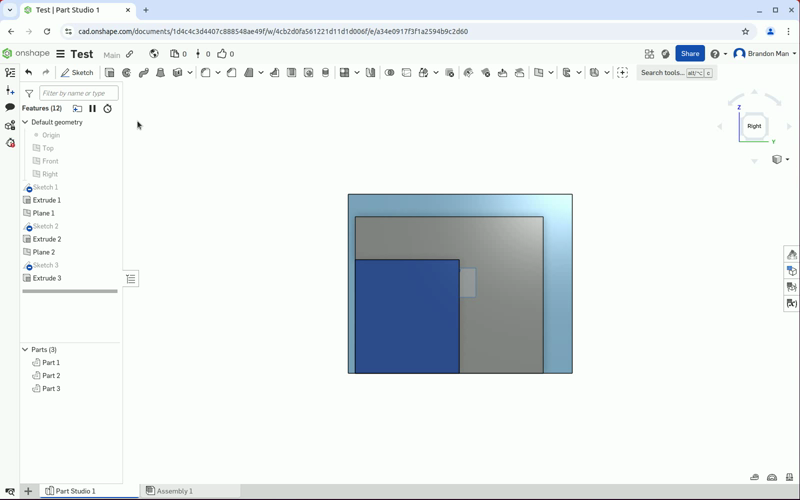
key(shift+h)
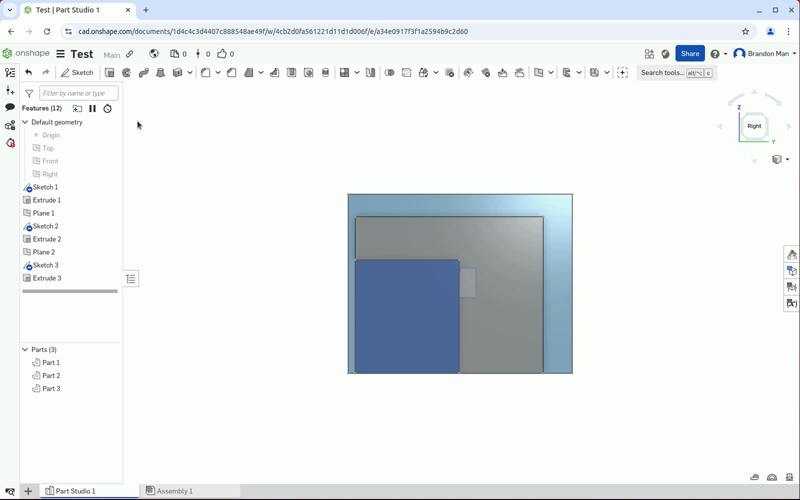
key(shift+7)
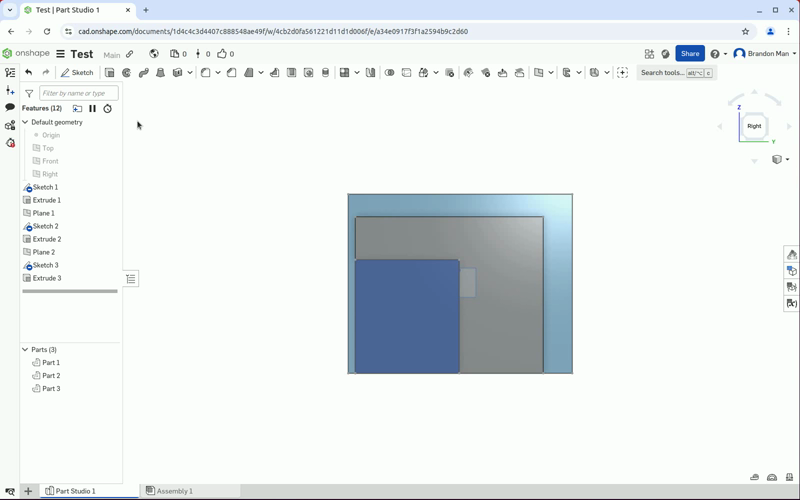
key(right, 2)
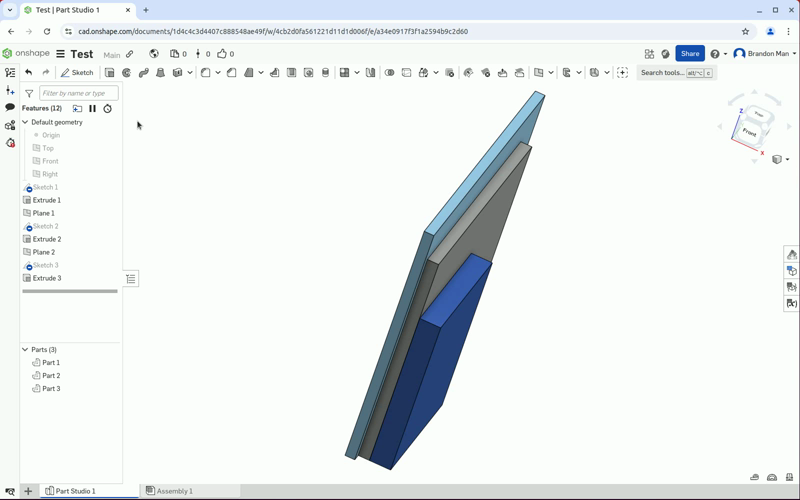
key(down, 2)
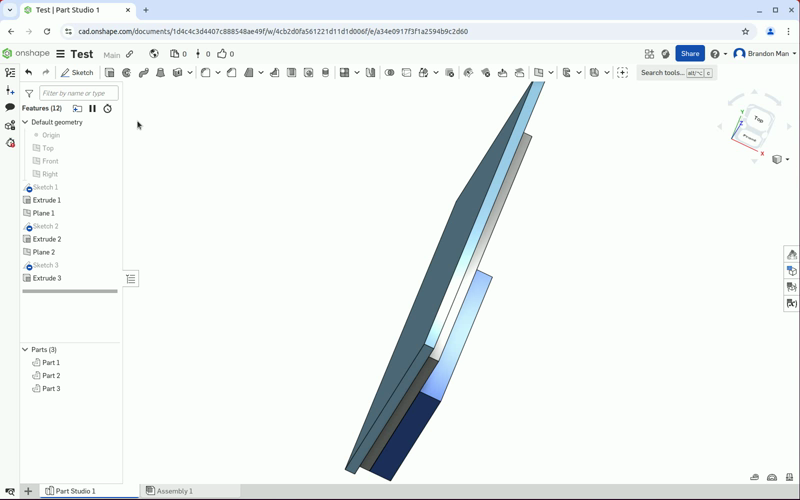
key(up, 2)
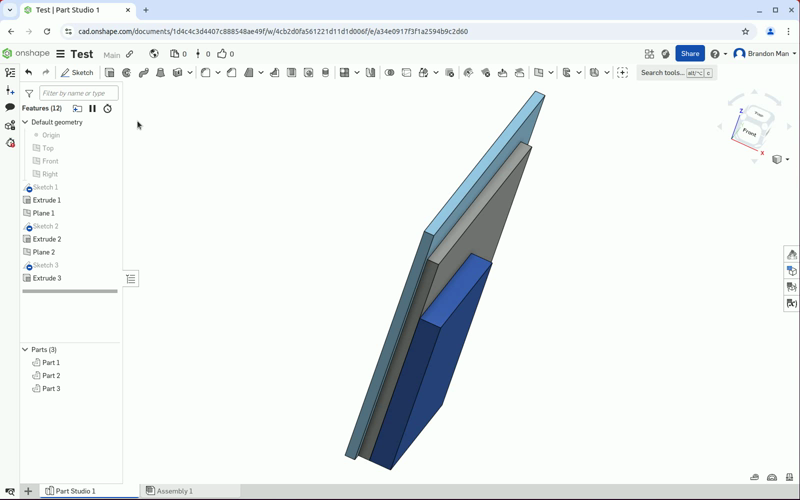
key(left, 2)
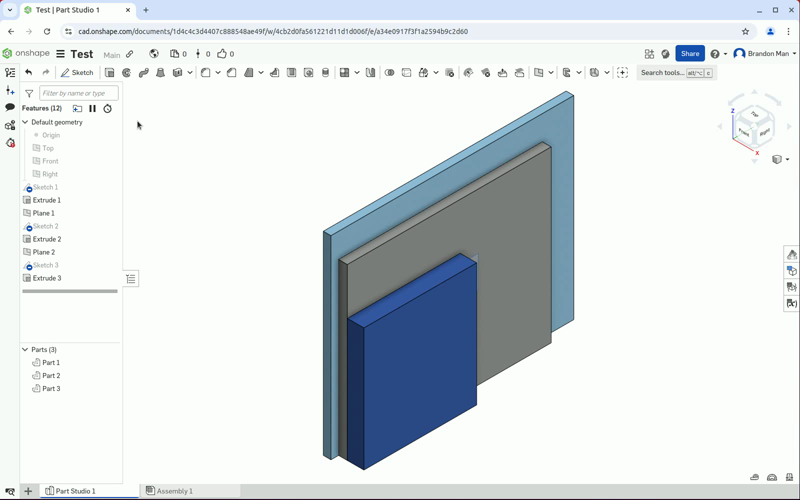
mouse_move(73, 189)
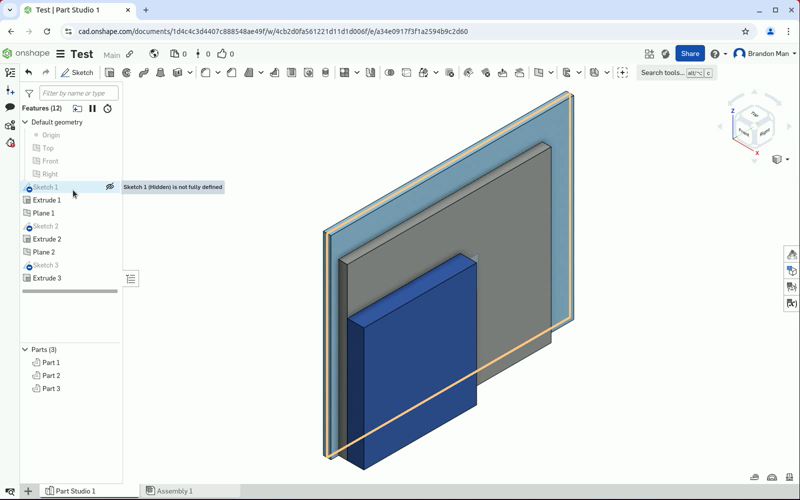
click(73, 189)